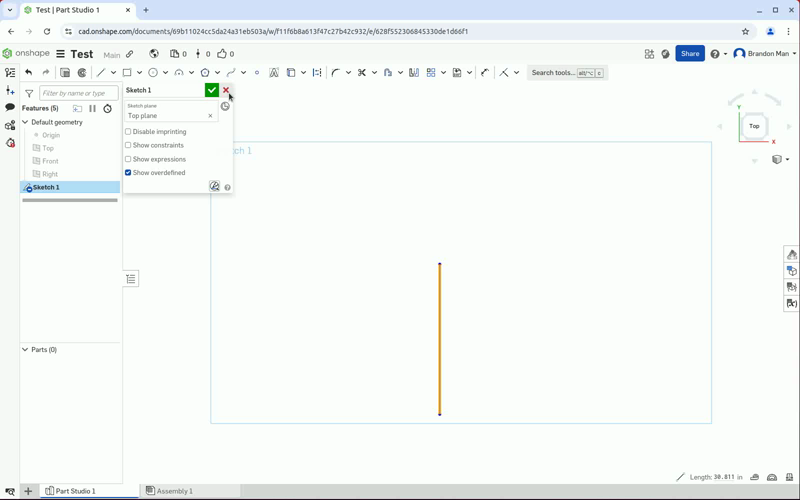
key(shift+h)
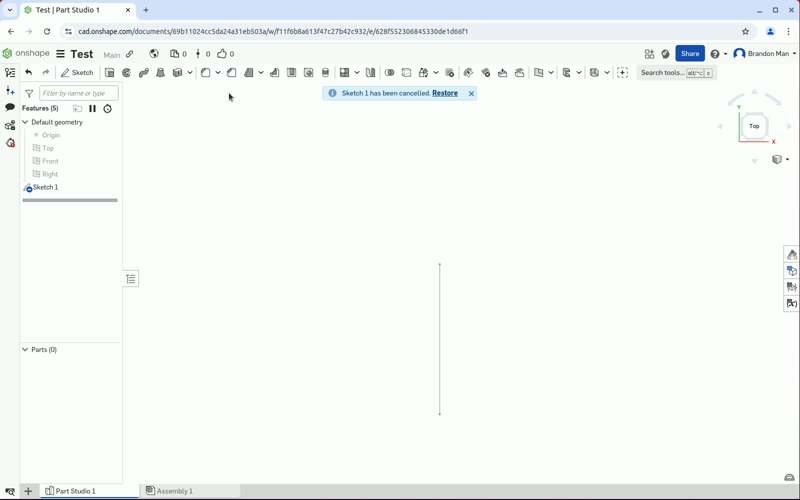
key(shift+s)
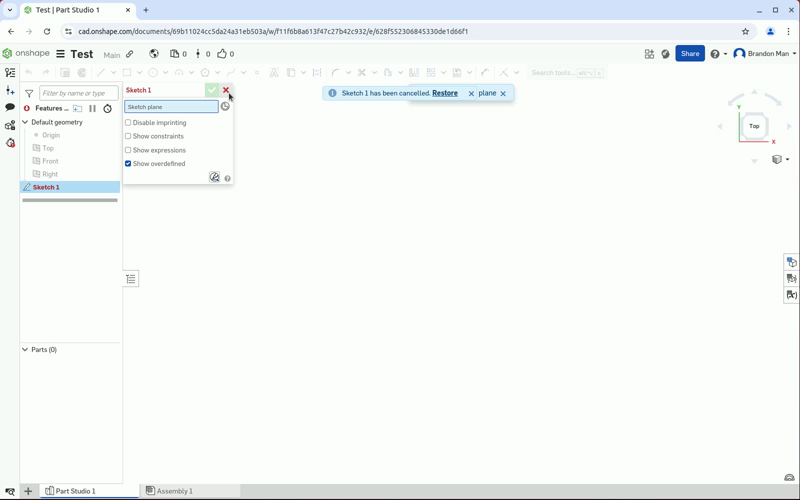
mouse_move(73, 150)
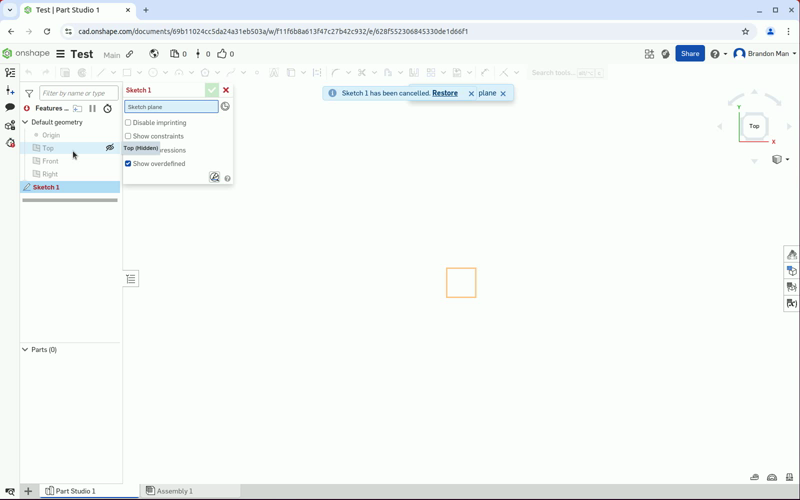
click(73, 150)
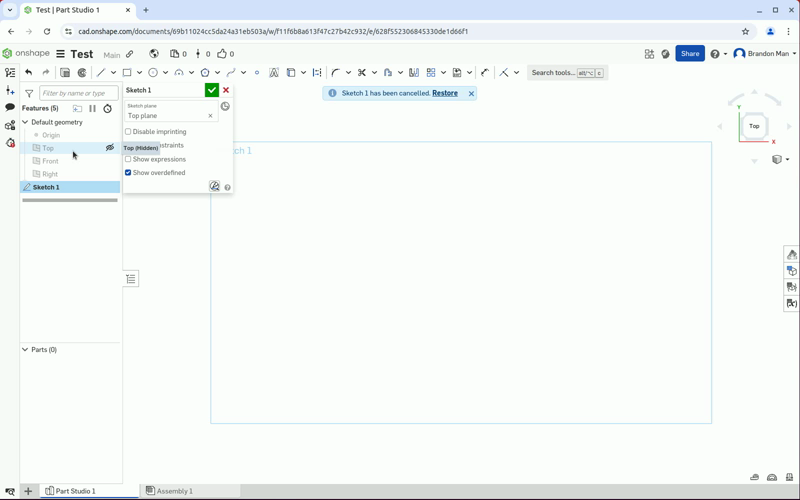
mouse_move(73, 352)
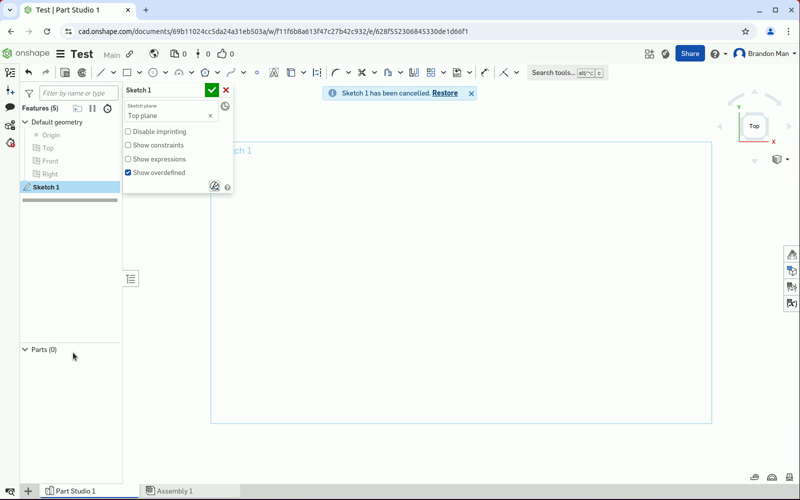
key(y)
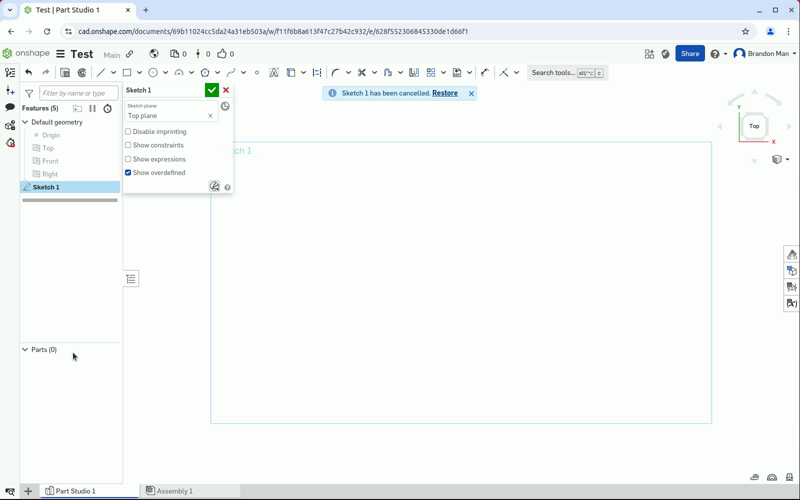
key(l)
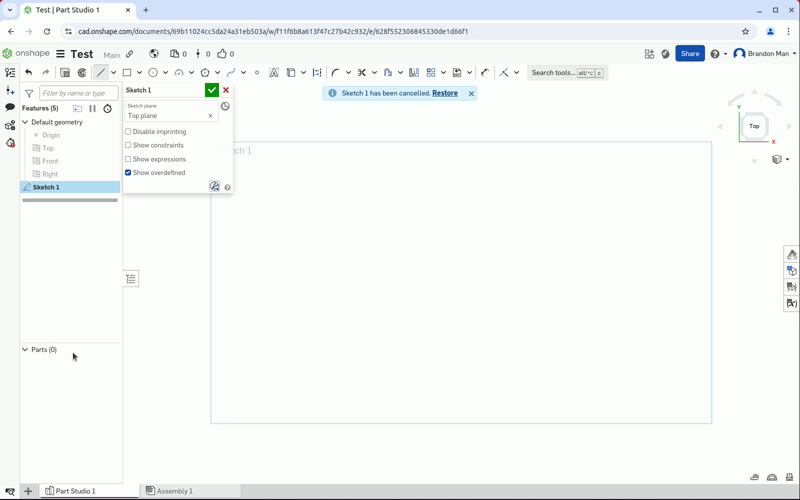
key_down(shift)
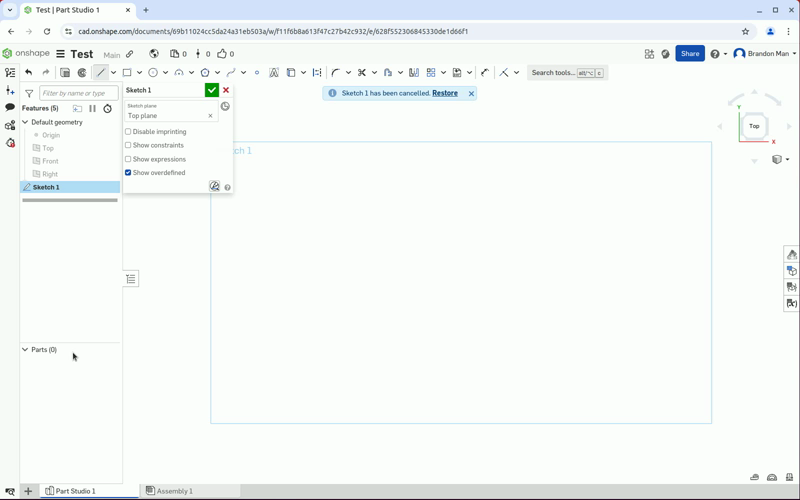
mouse_move(348, 395)
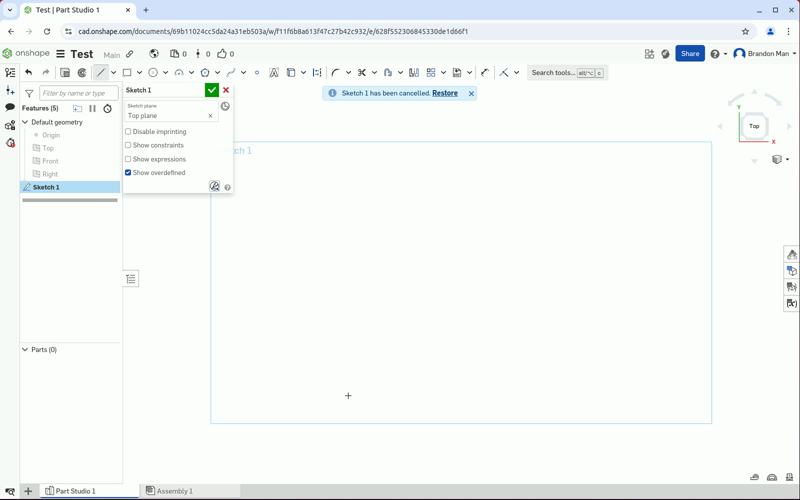
click(348, 395)
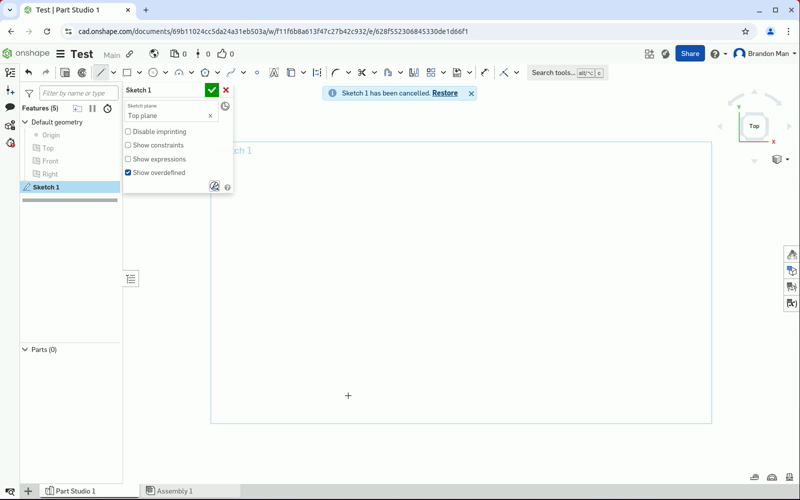
key_up(shift)
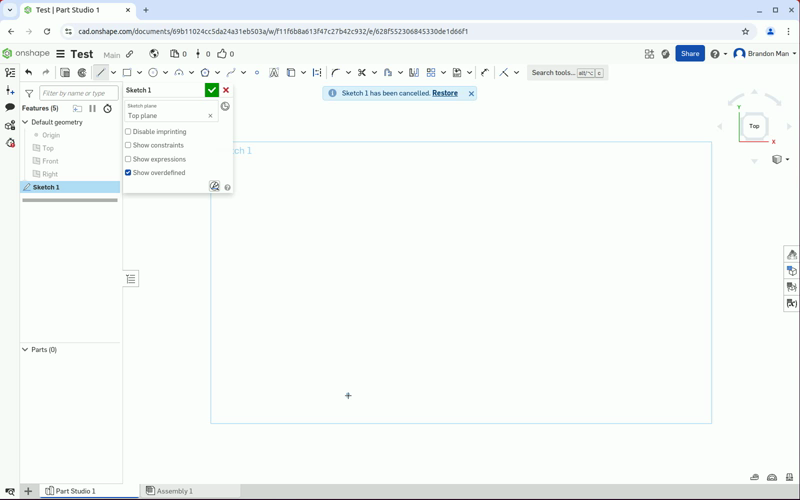
key_down(shift)
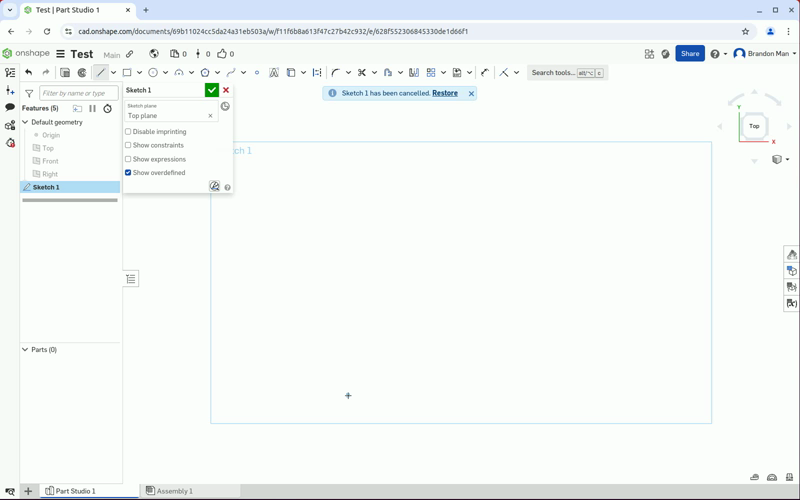
mouse_move(572, 395)
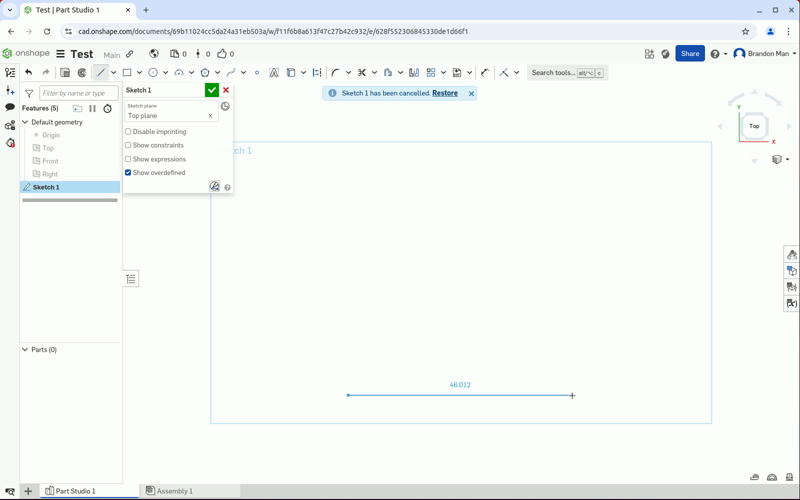
click(572, 395)
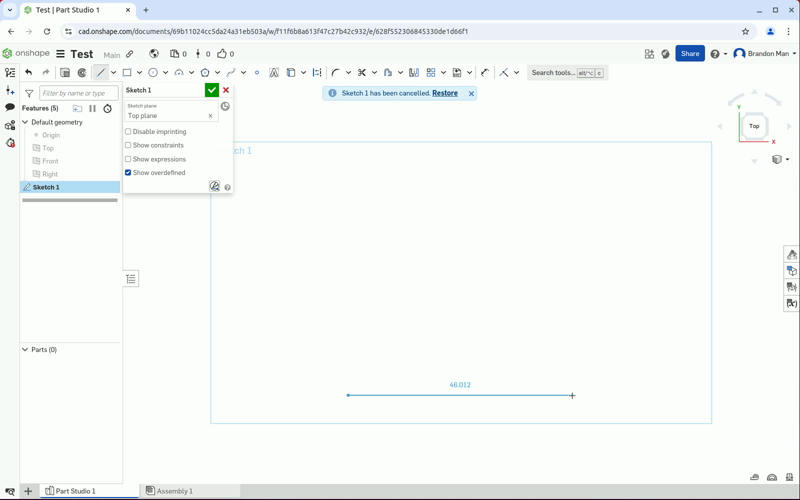
key_up(shift)
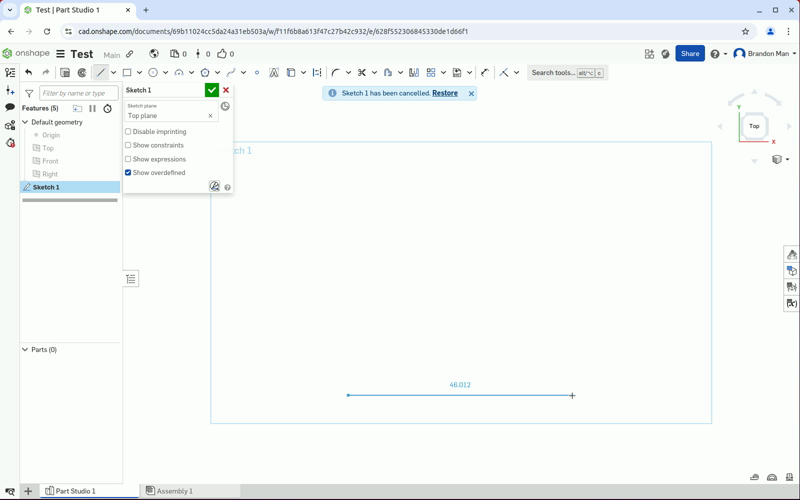
key_down(shift)
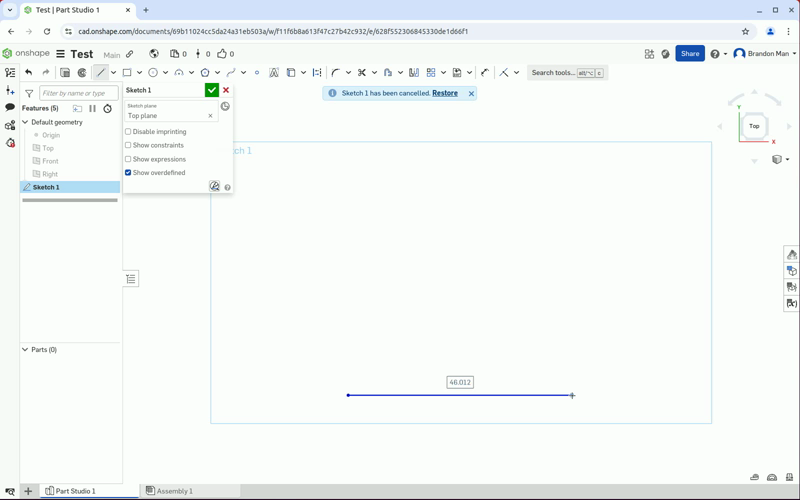
mouse_move(572, 171)
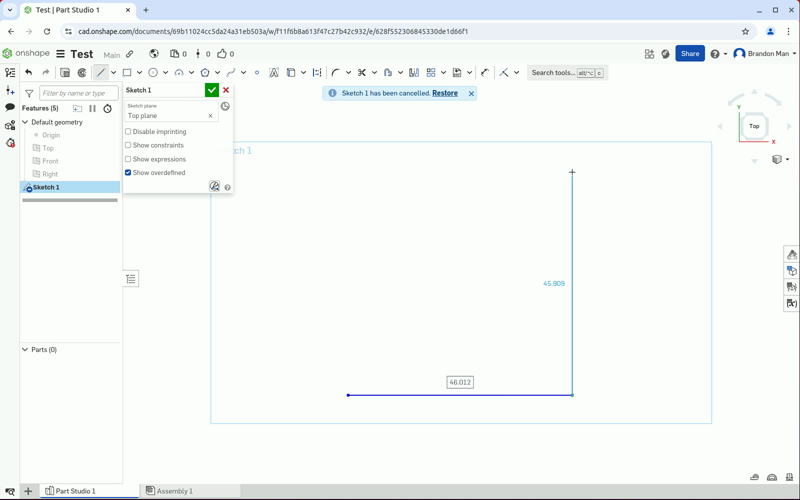
click(572, 171)
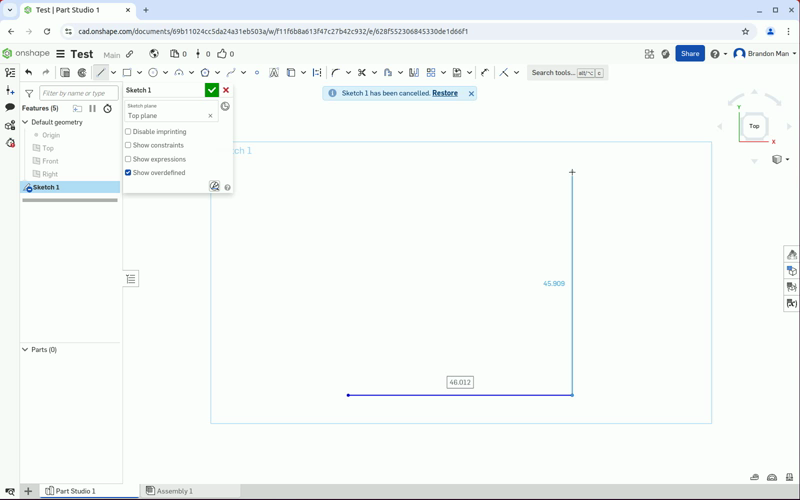
key_up(shift)
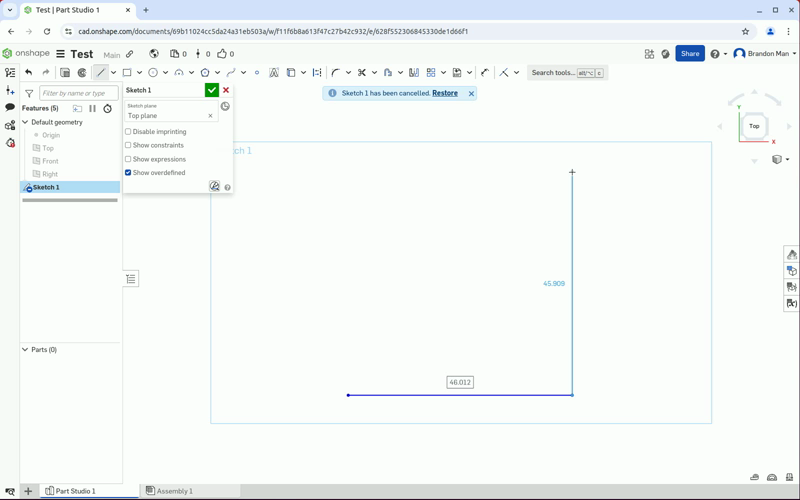
key_down(shift)
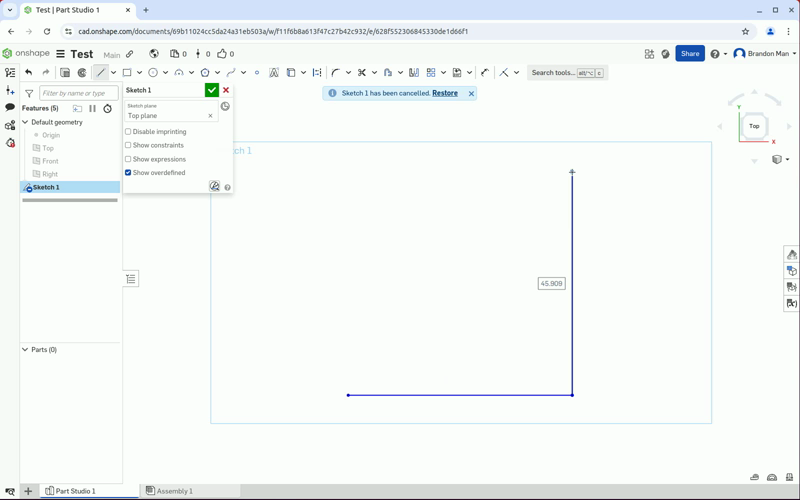
mouse_move(348, 171)
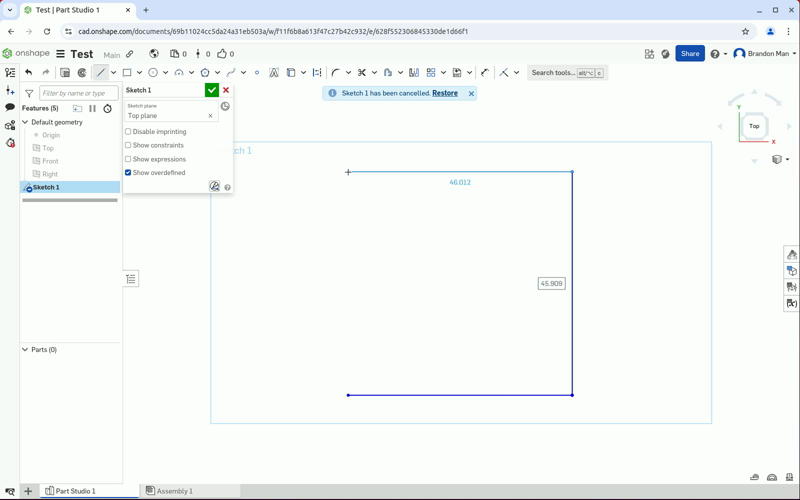
click(348, 171)
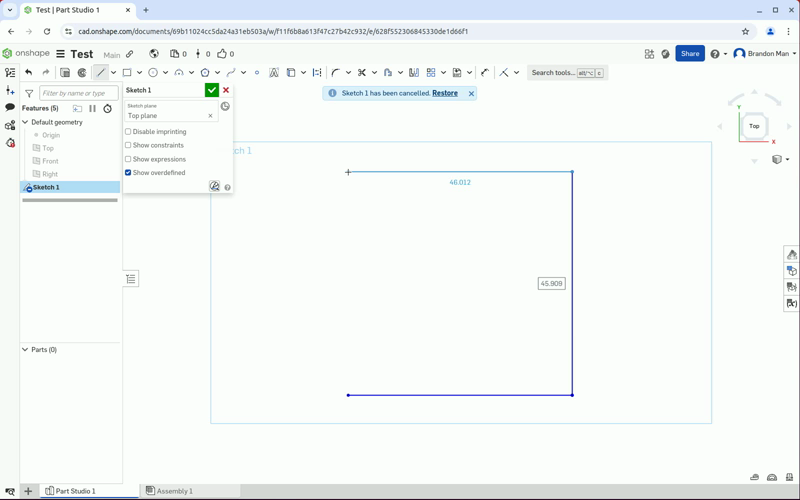
key_up(shift)
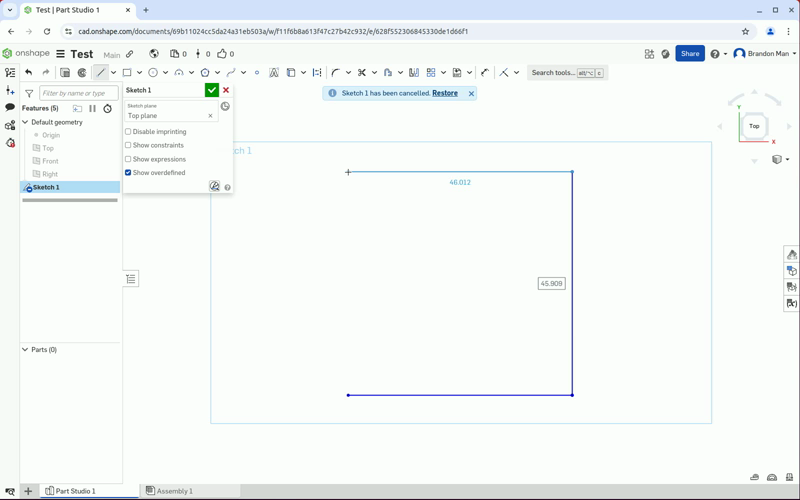
key_down(shift)
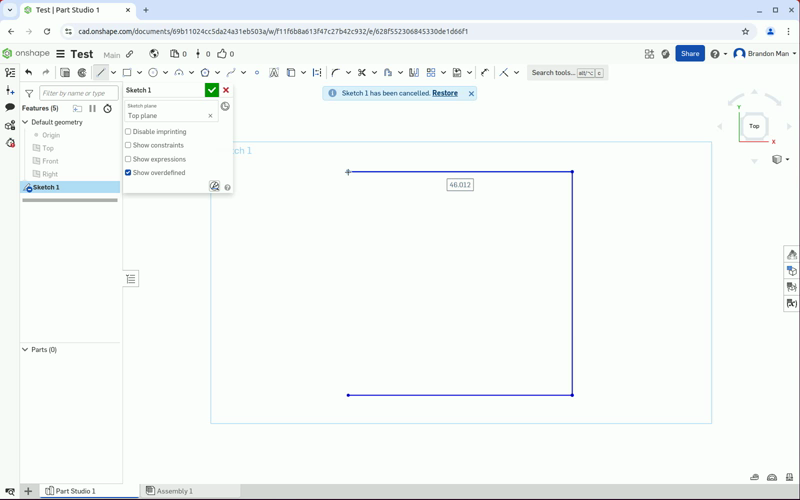
mouse_move(348, 395)
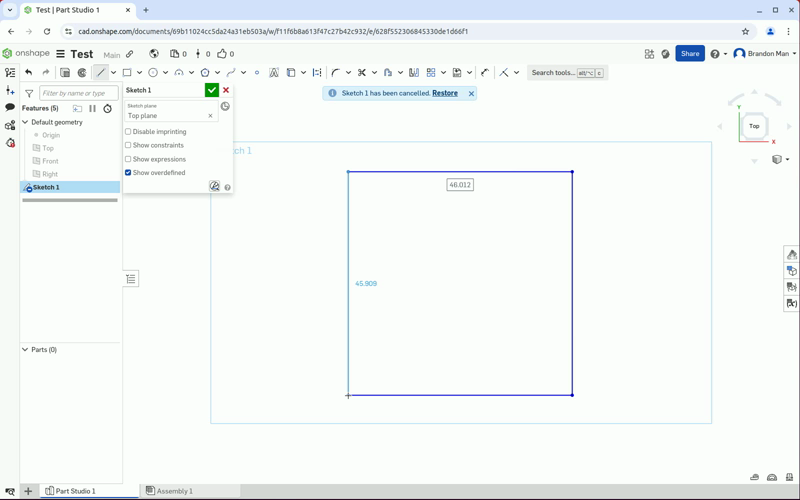
key_up(shift)
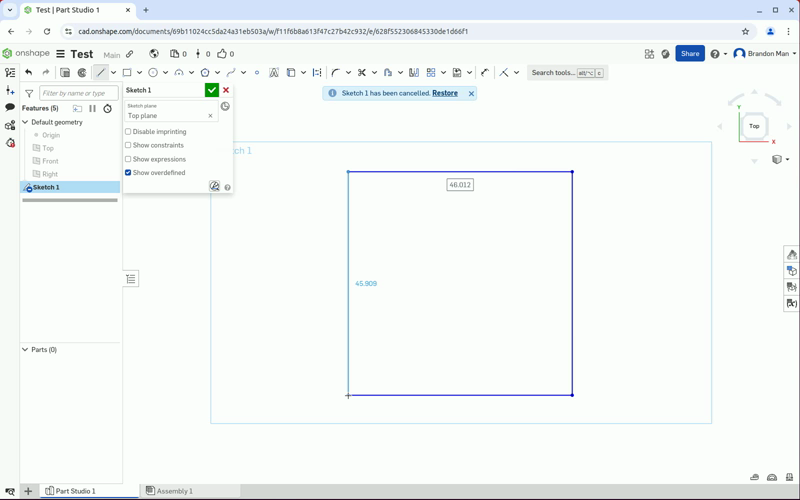
click(348, 395)
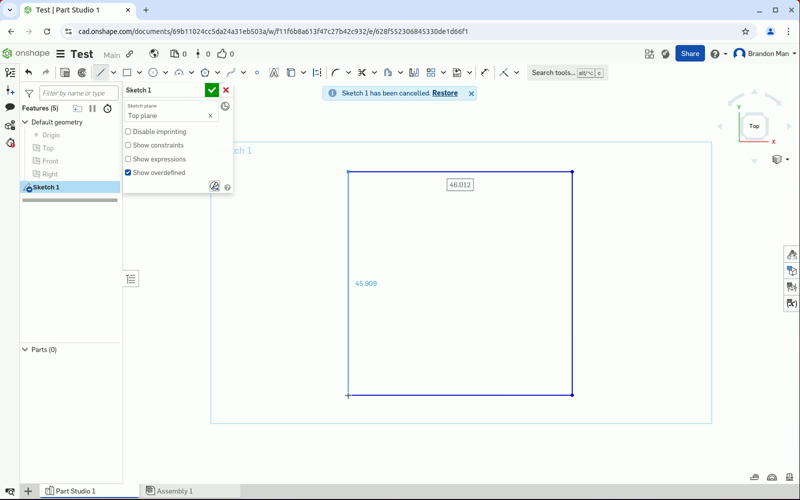
key(esc)
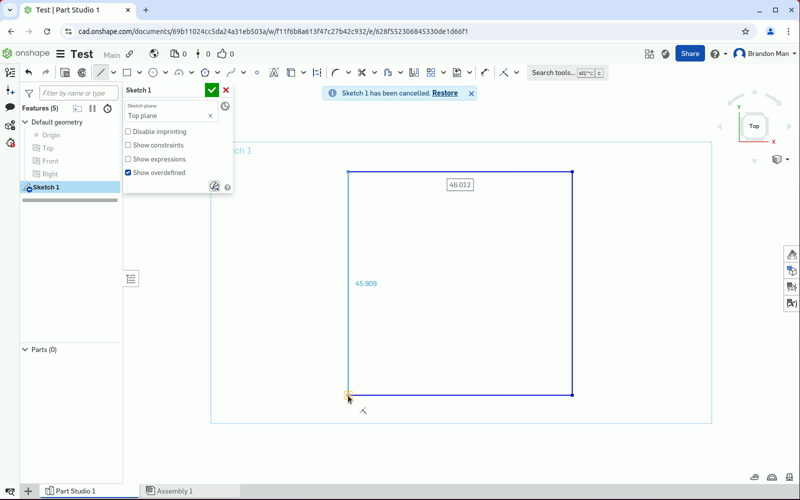
key(l)
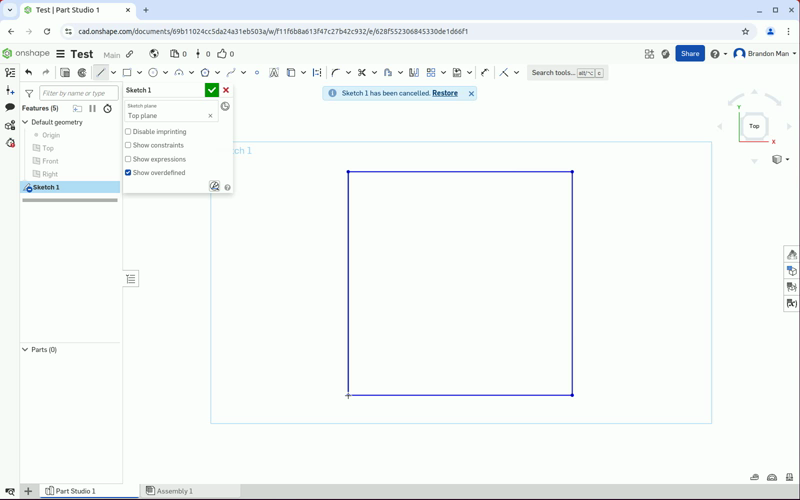
key_down(shift)
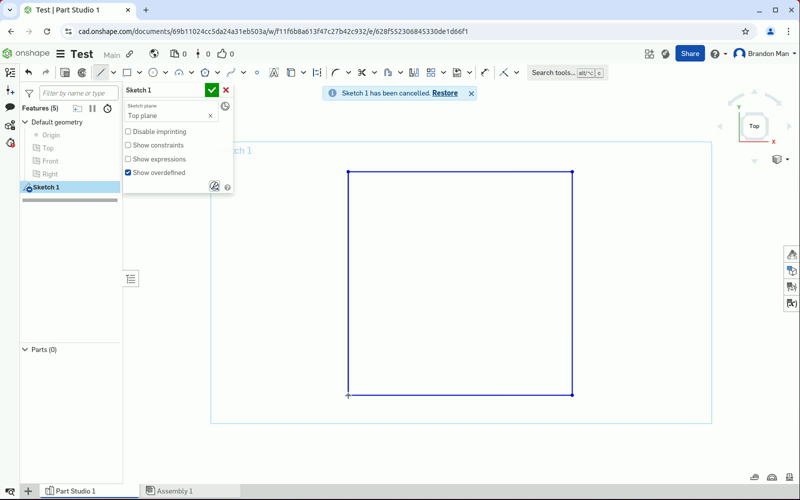
mouse_move(388, 334)
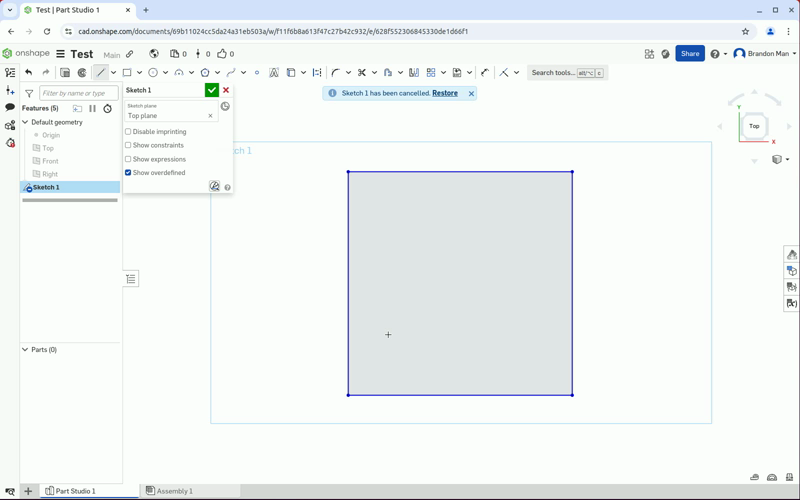
click(388, 334)
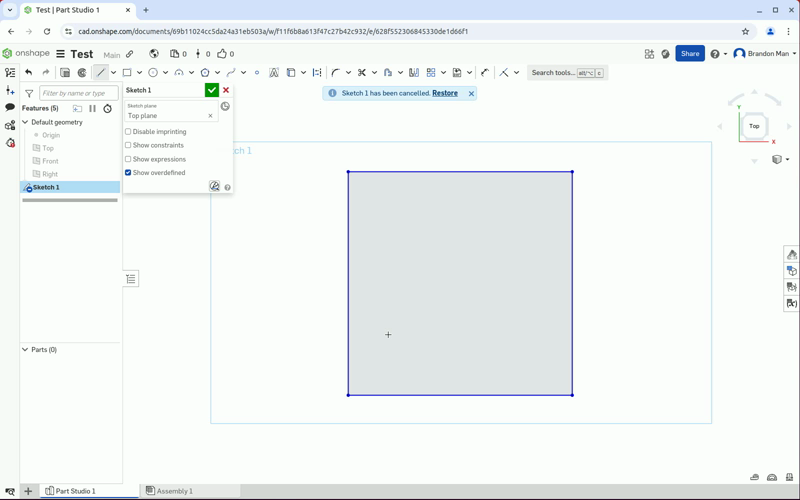
key_up(shift)
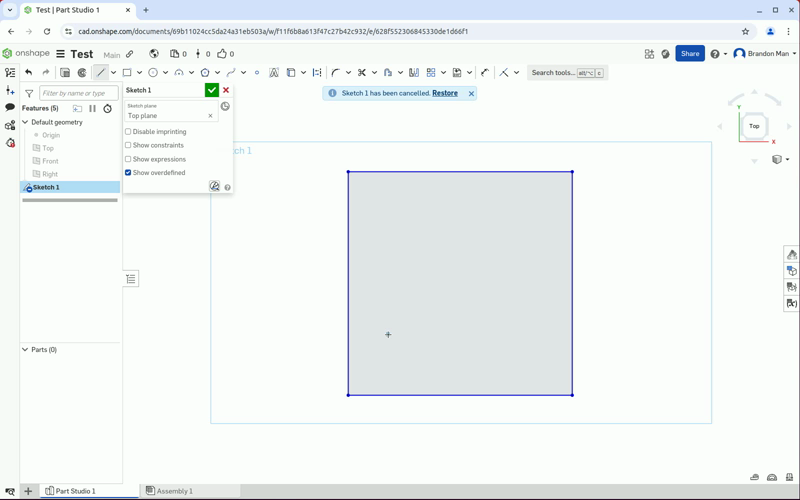
key_down(shift)
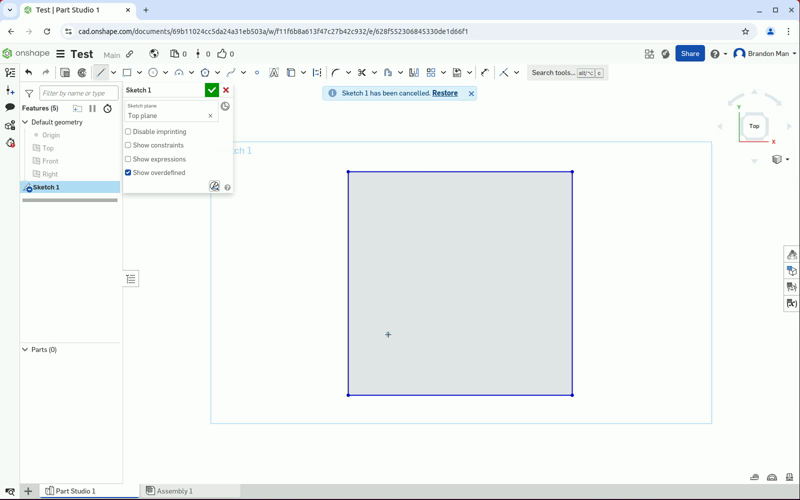
mouse_move(532, 334)
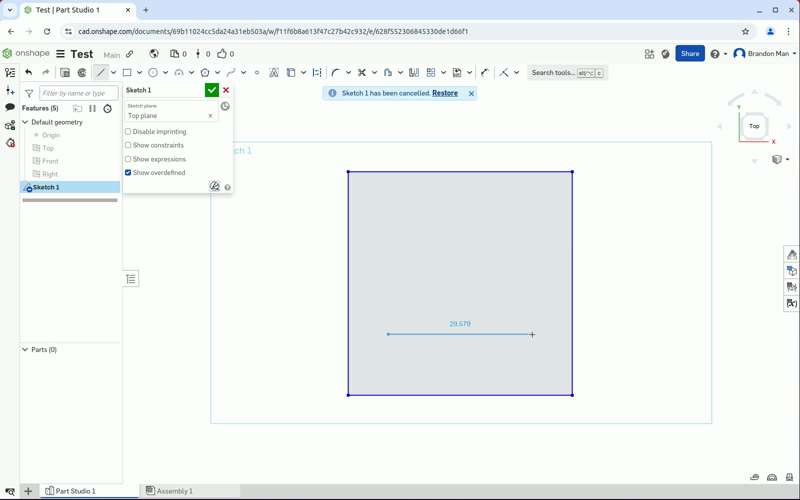
click(532, 334)
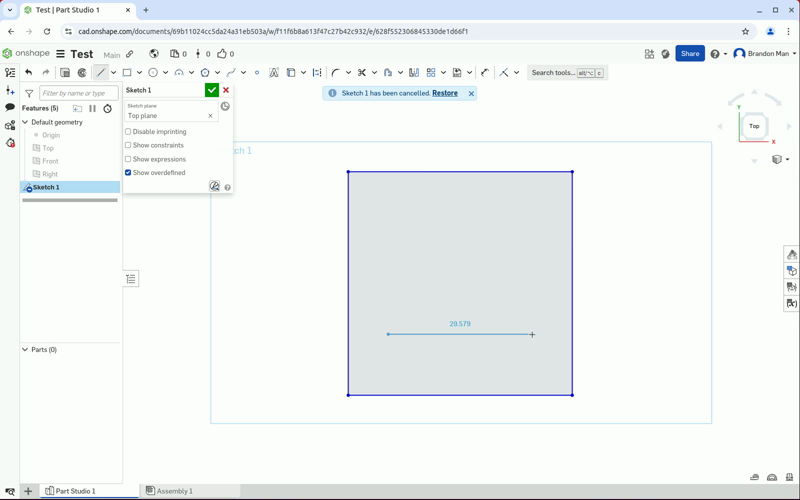
key_up(shift)
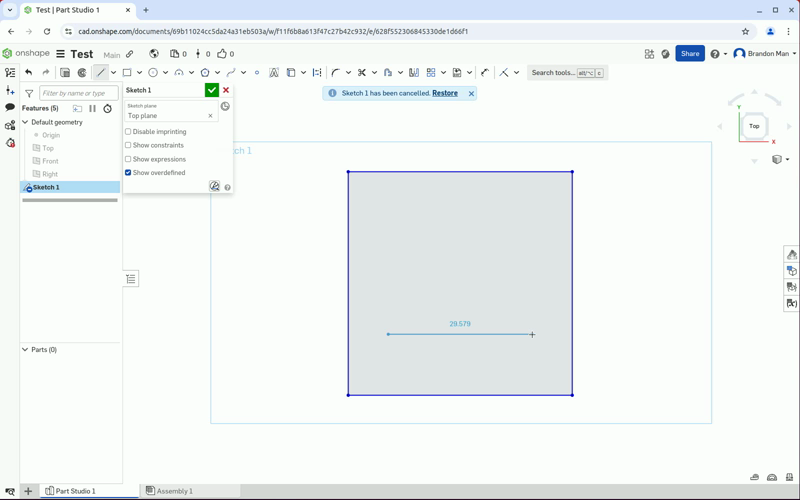
key_down(shift)
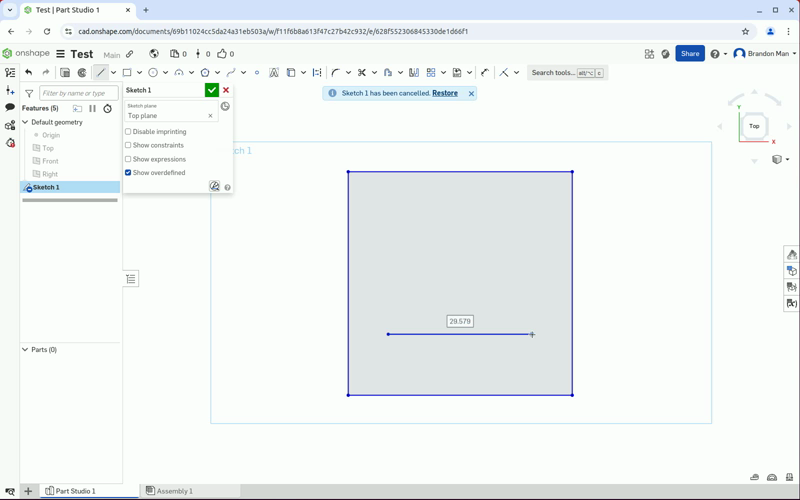
mouse_move(532, 232)
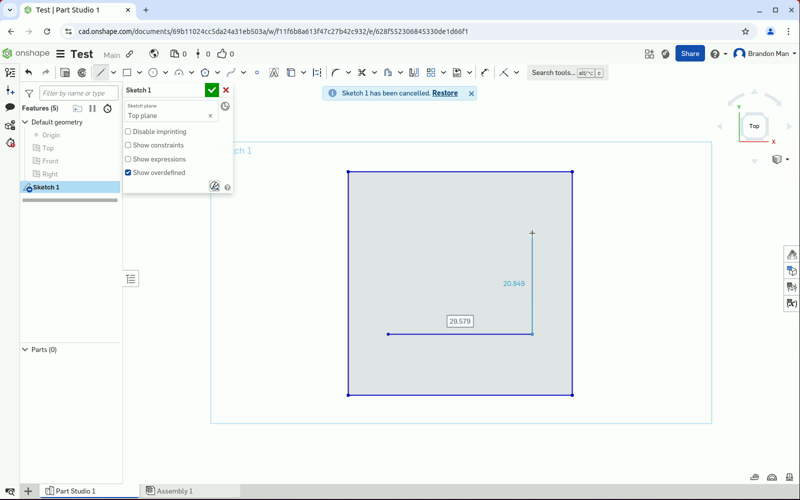
click(532, 232)
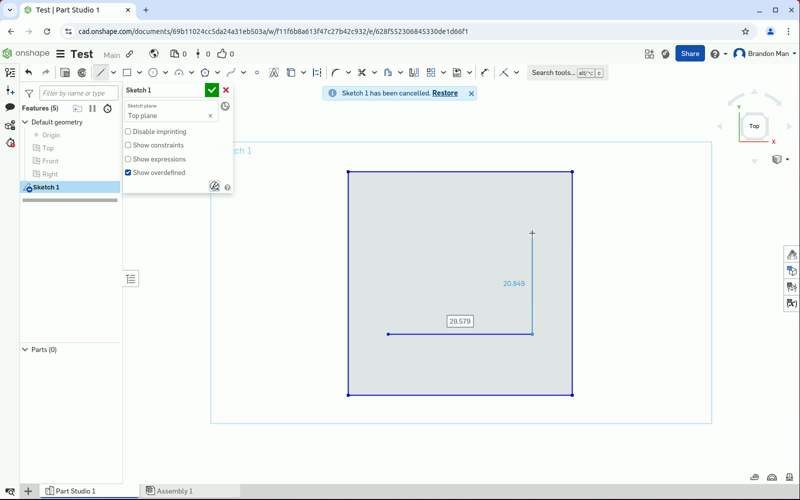
key_up(shift)
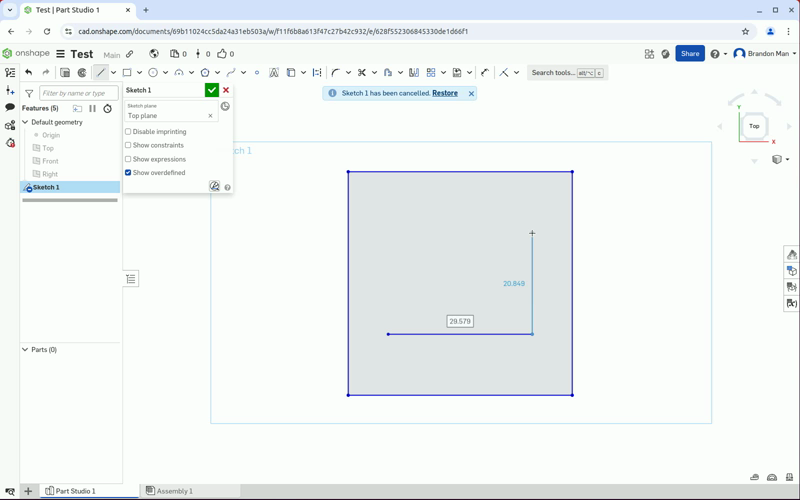
key_down(shift)
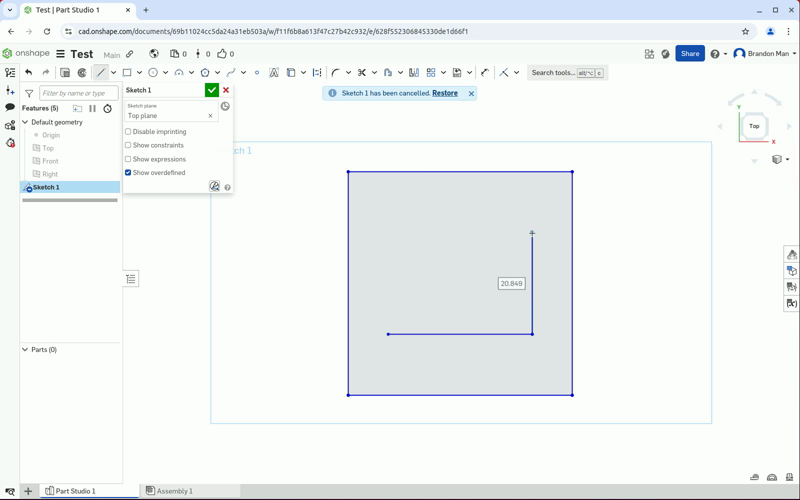
mouse_move(388, 232)
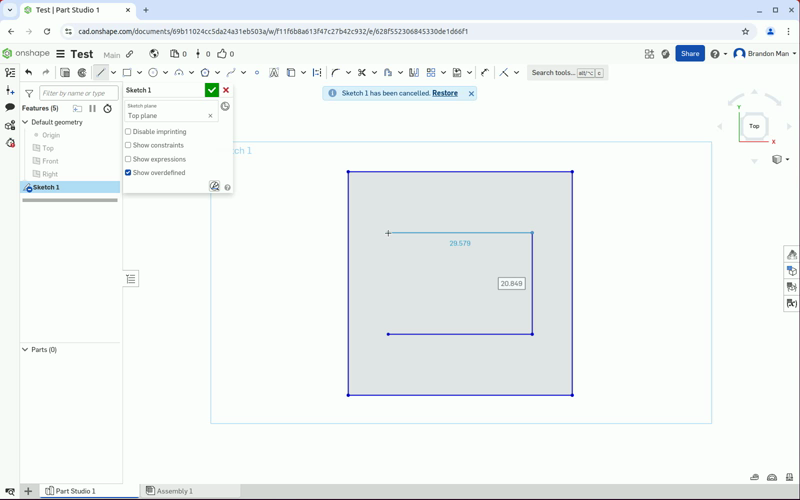
click(388, 232)
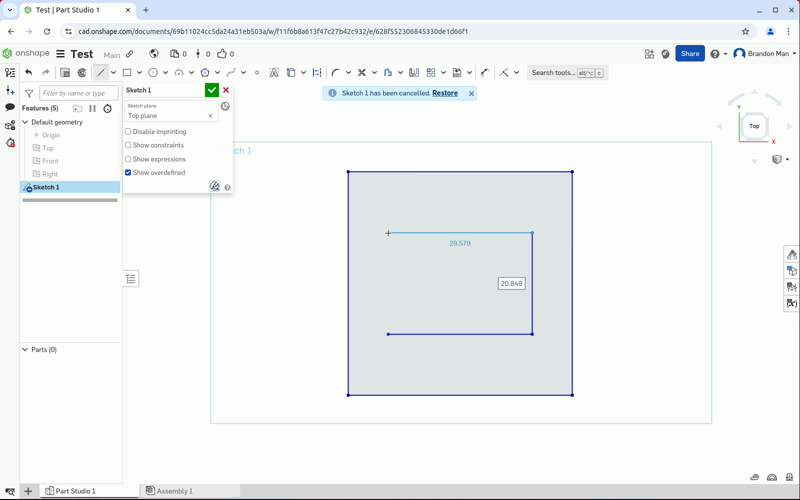
key_up(shift)
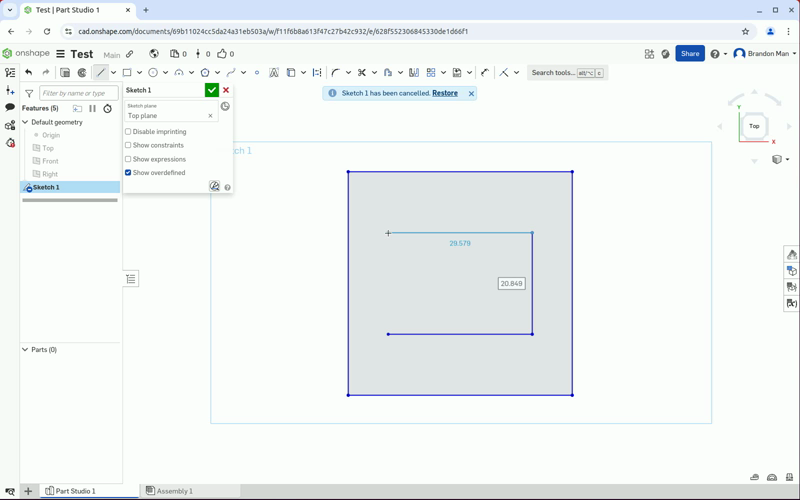
key_down(shift)
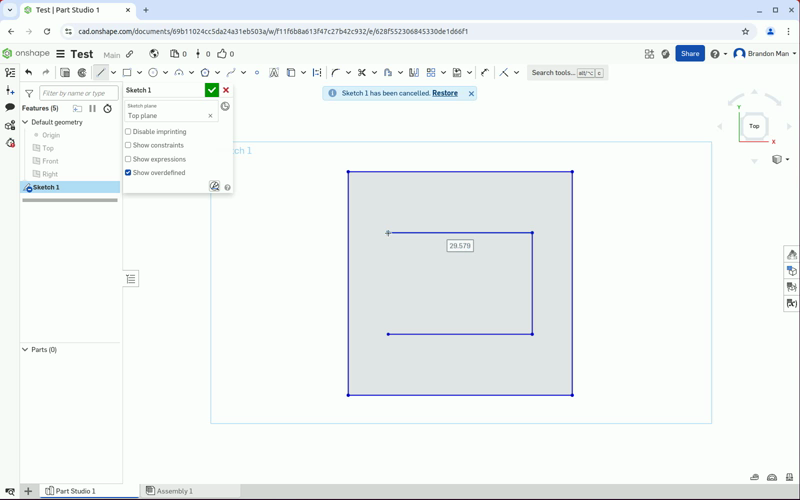
mouse_move(388, 334)
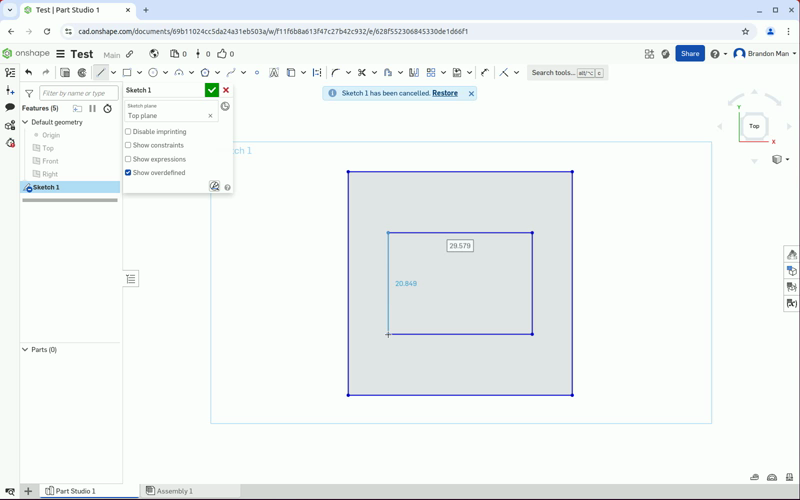
key_up(shift)
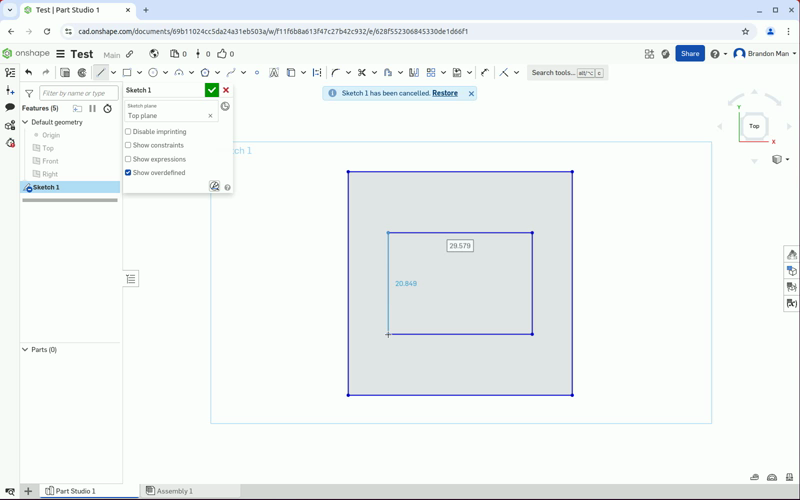
click(388, 334)
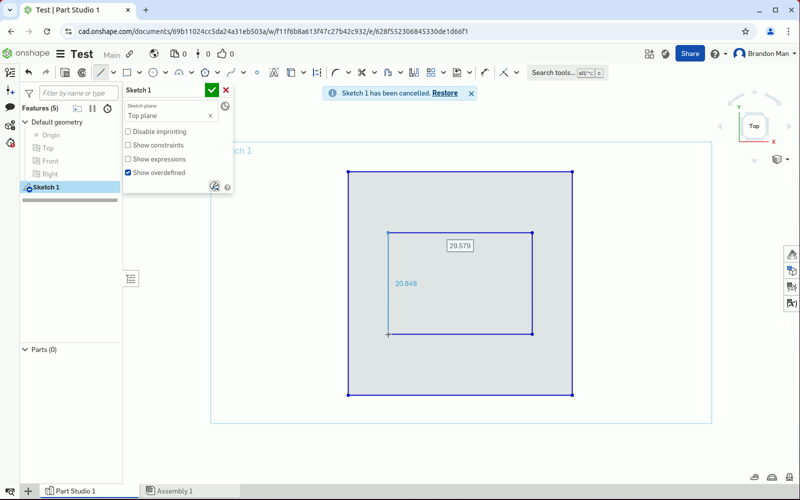
key(esc)
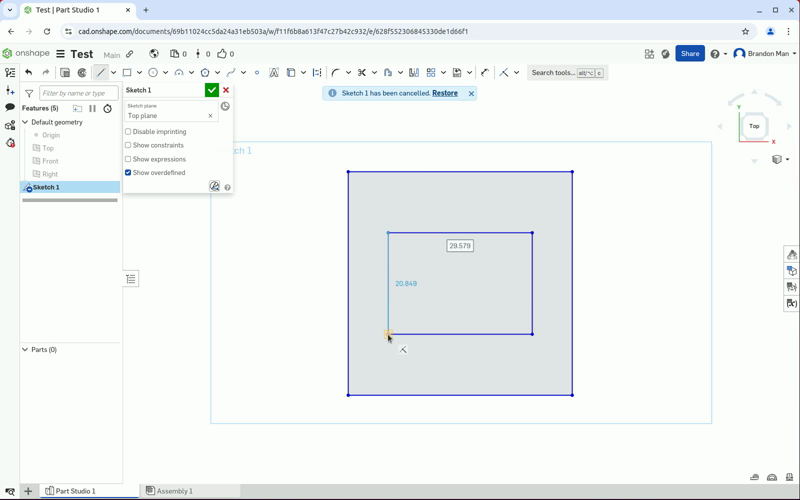
mouse_move(538, 196)
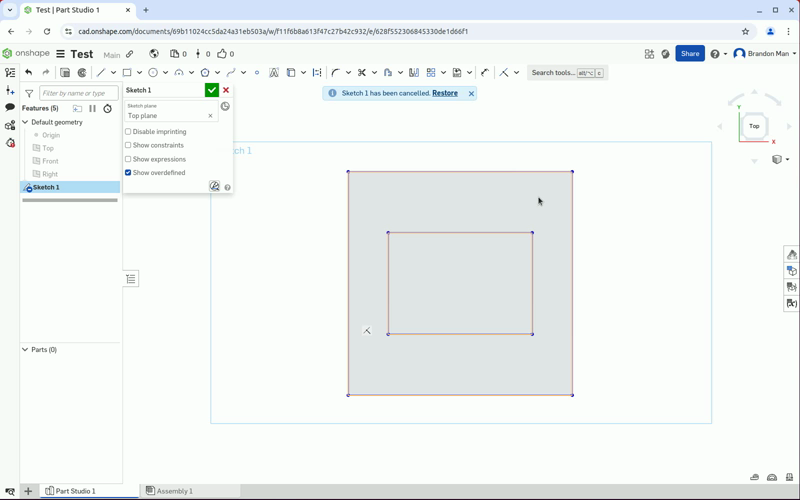
click(538, 196)
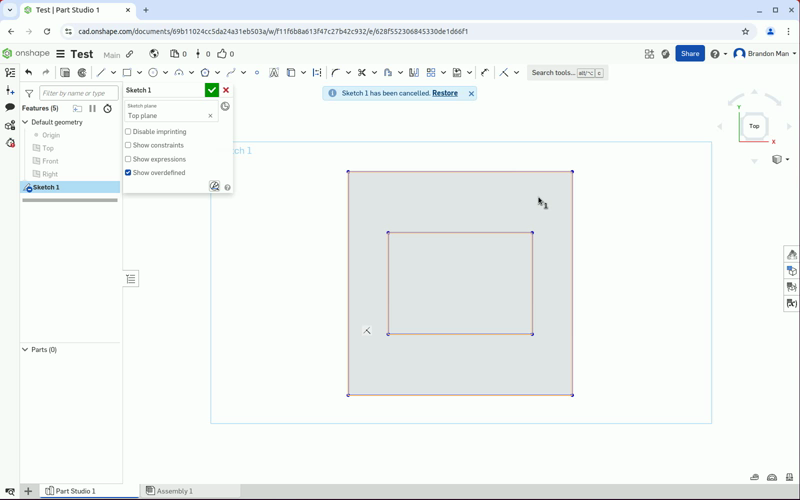
mouse_move(73, 352)
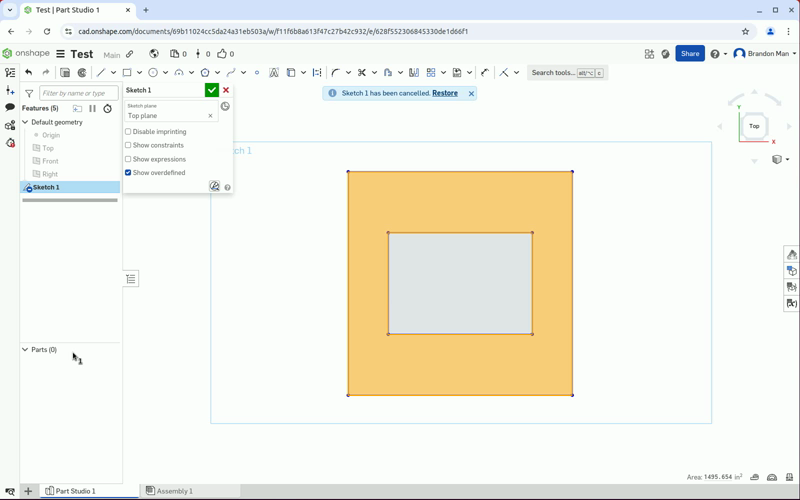
key(shift+y)
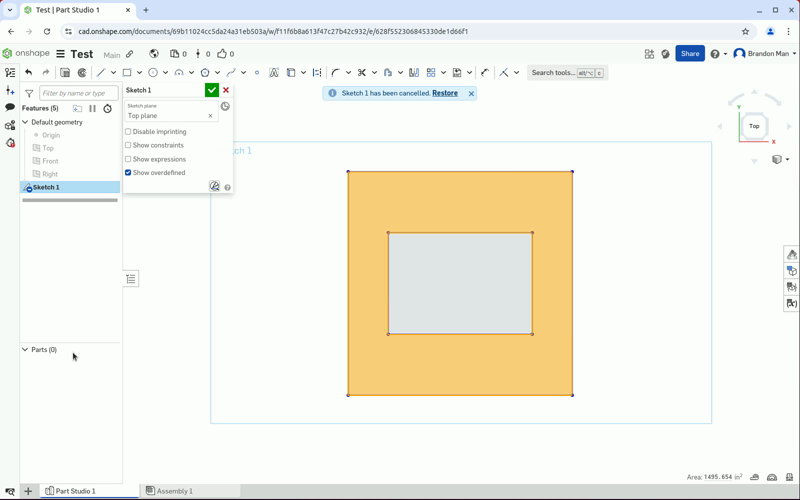
key(shift+e)
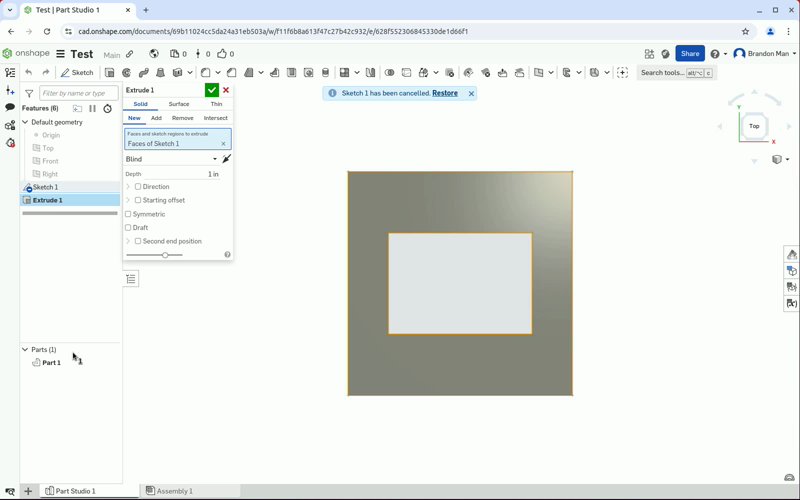
mouse_move(143, 106)
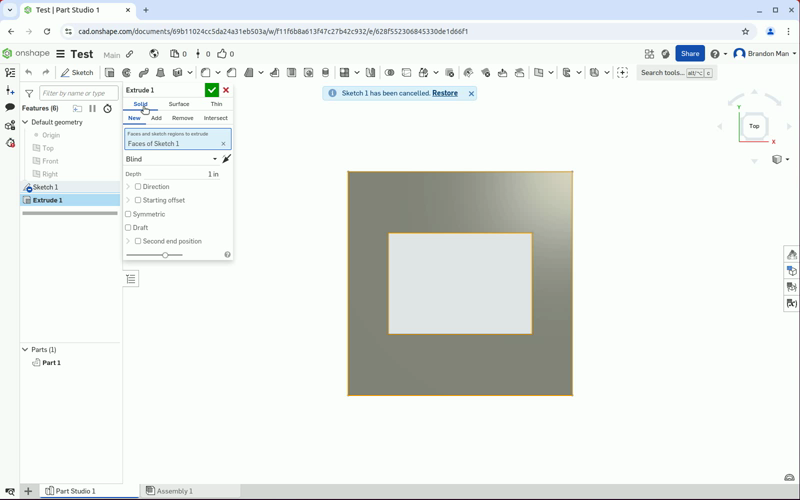
click(143, 106)
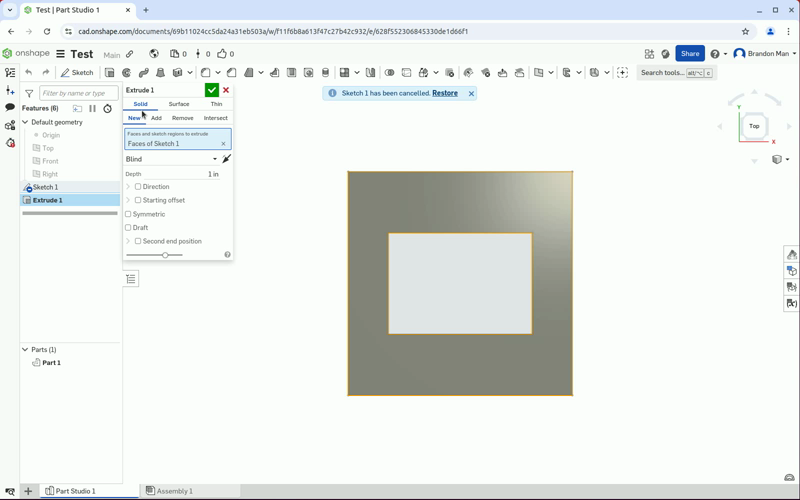
mouse_move(137, 120)
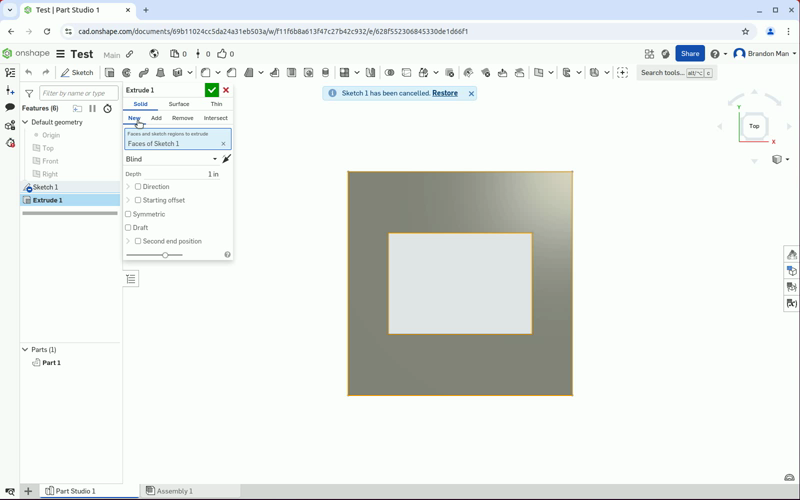
click(137, 120)
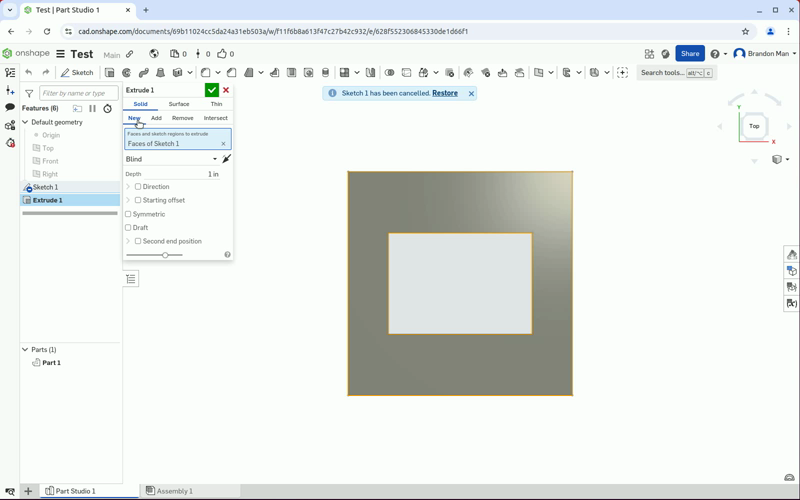
key(tab, 4)
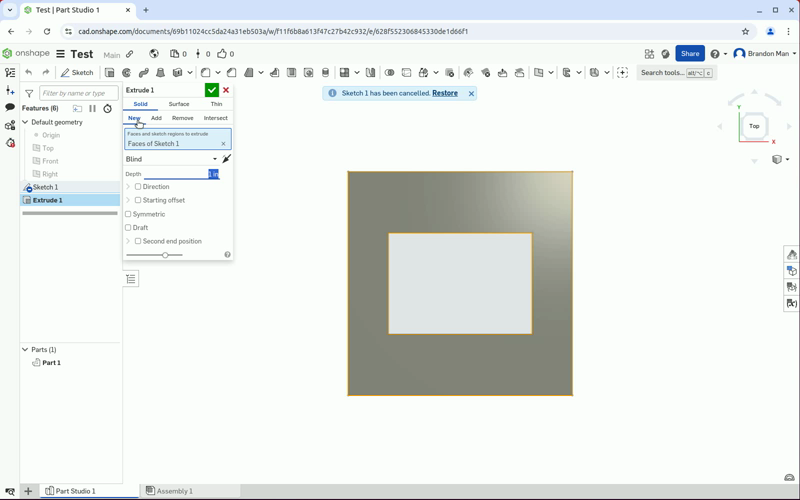
text(4.092)
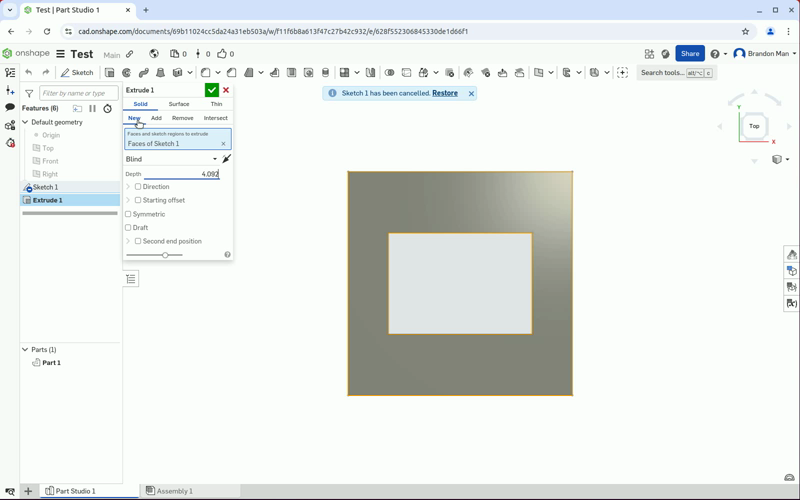
key(enter)
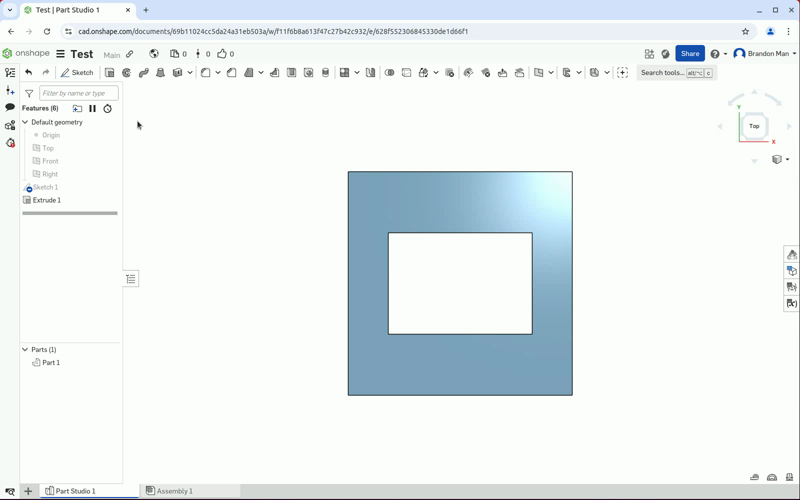
key(shift+h)
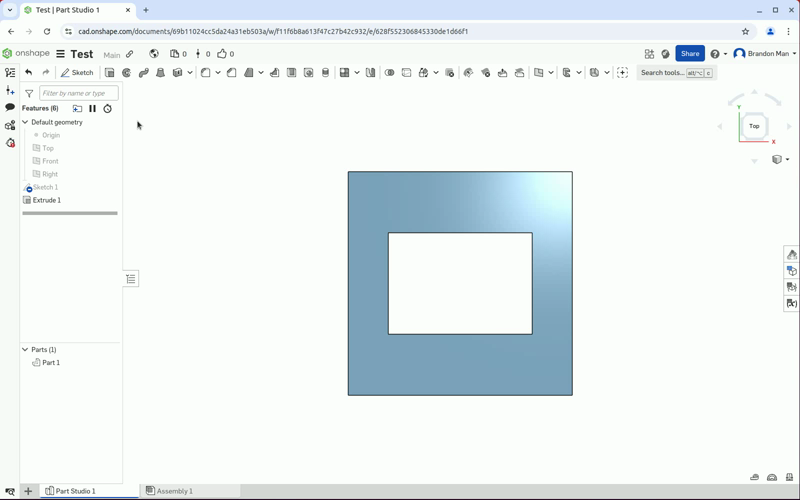
key(shift+h)
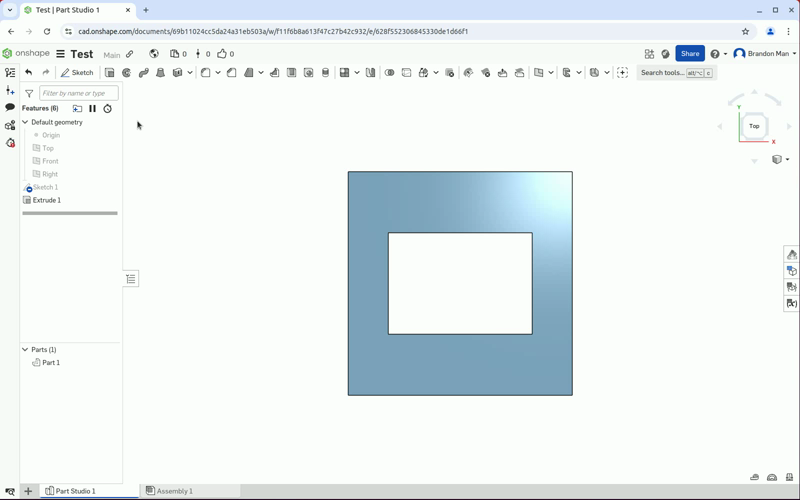
mouse_move(73, 189)
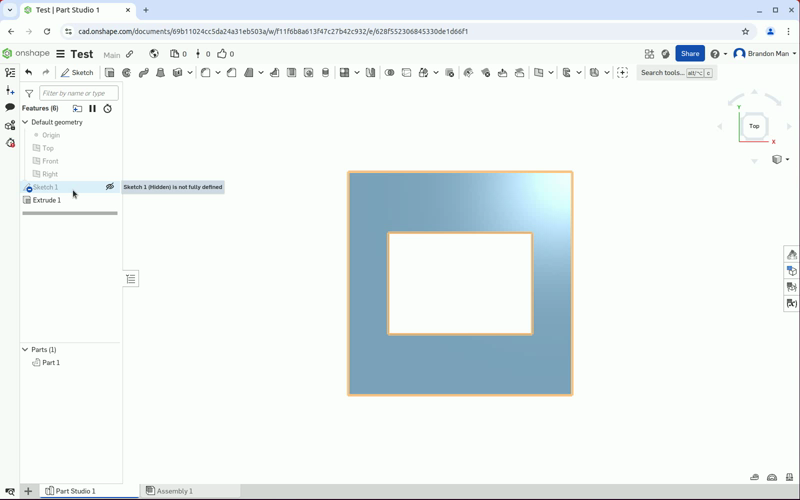
click(73, 189)
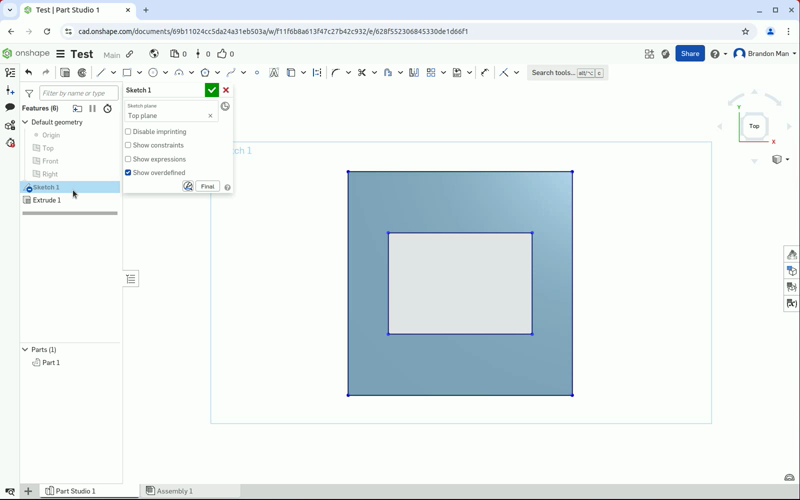
mouse_move(229, 92)
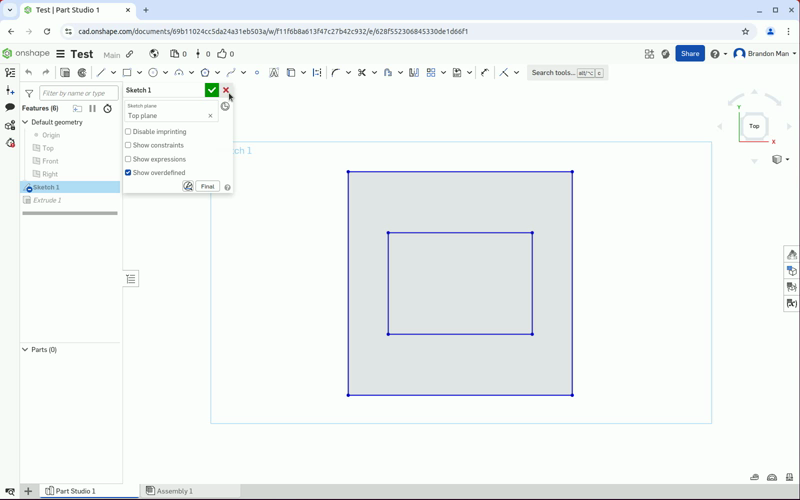
click(229, 92)
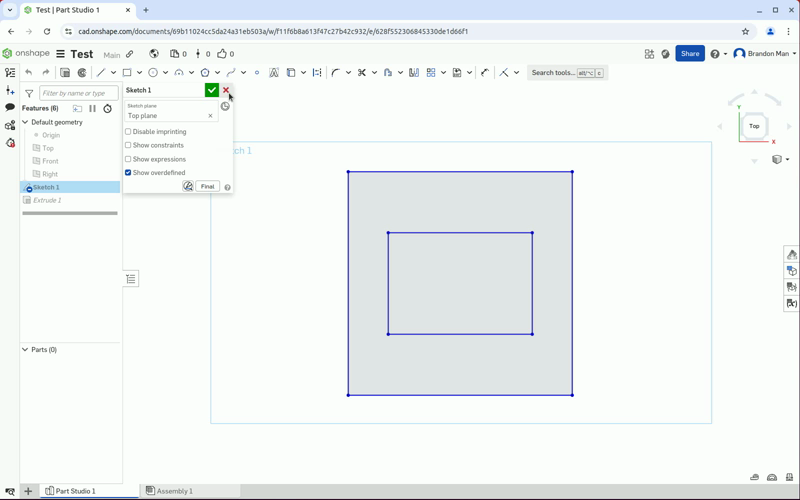
key(shift+s)
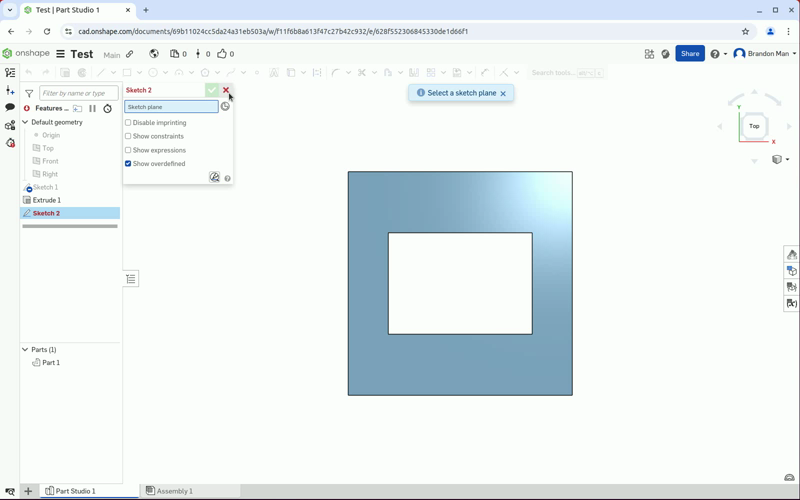
mouse_move(73, 150)
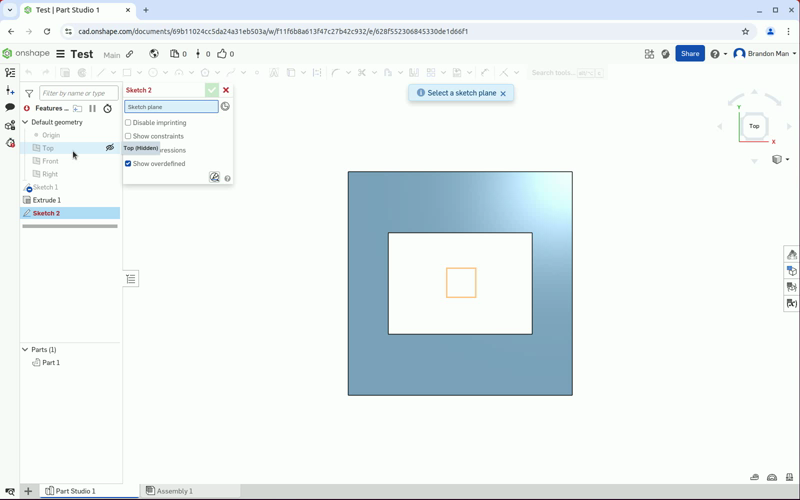
click(73, 150)
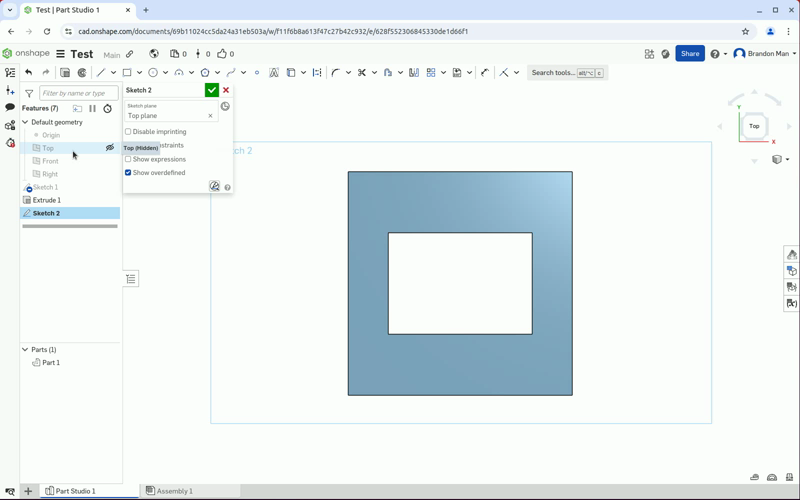
mouse_move(73, 352)
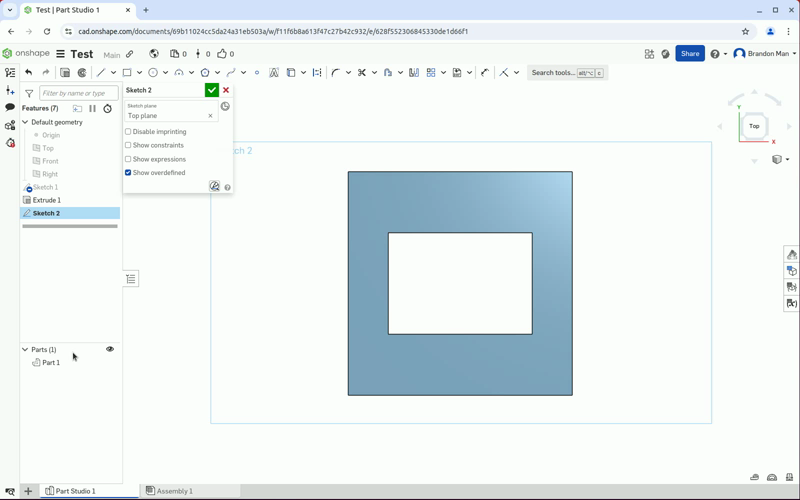
key(y)
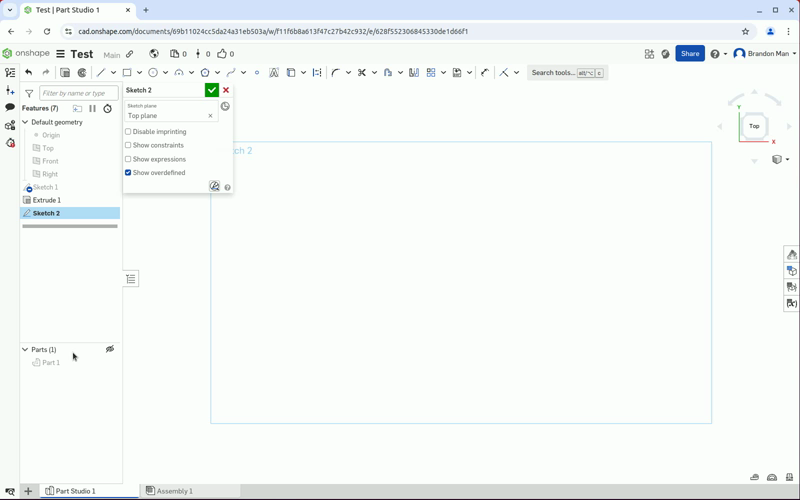
key(l)
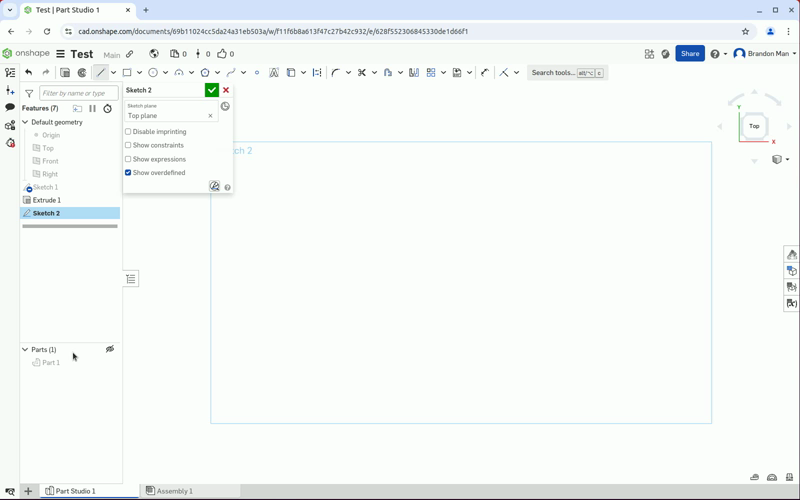
key_down(shift)
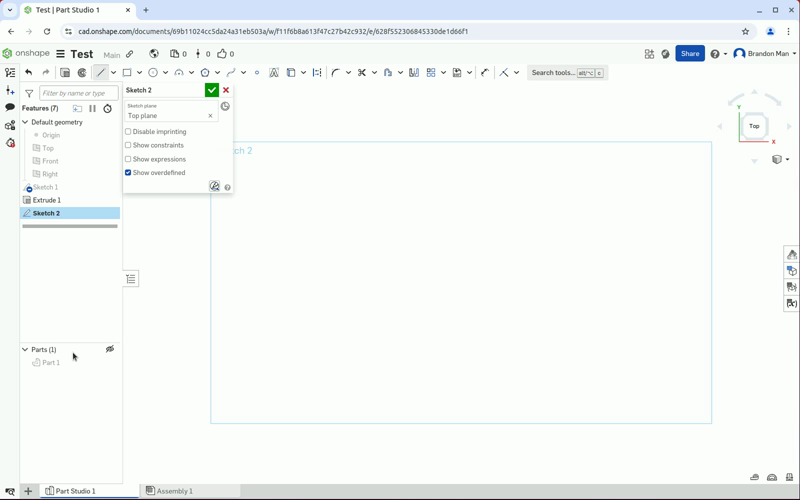
mouse_move(378, 343)
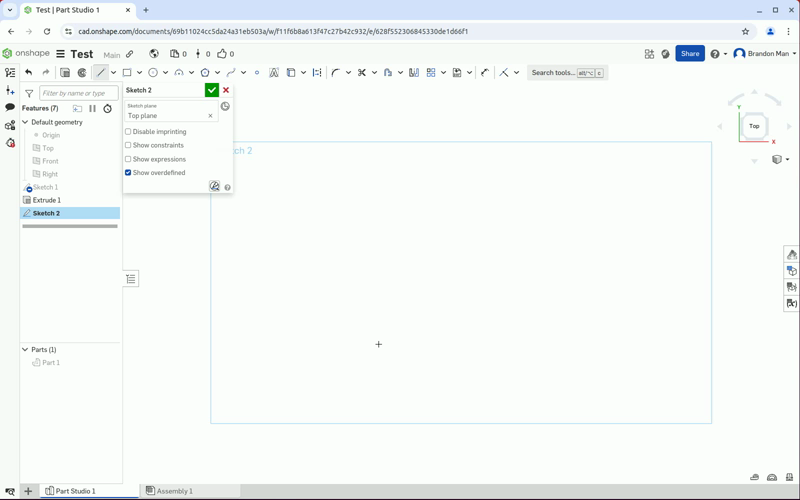
click(378, 343)
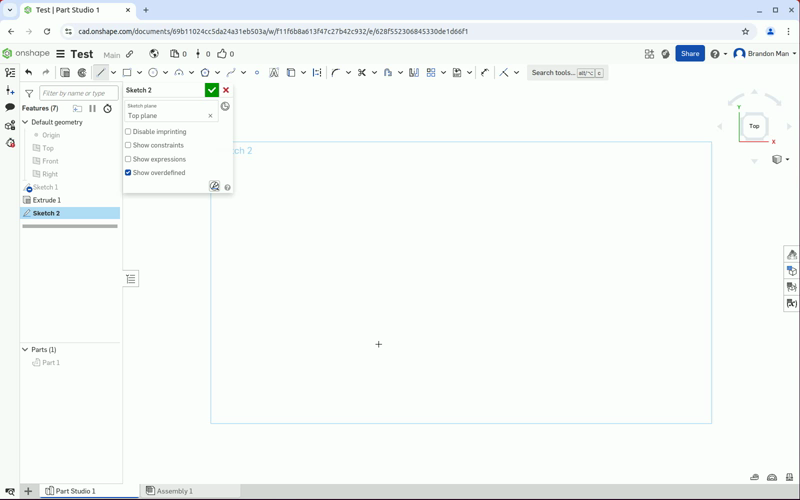
key_up(shift)
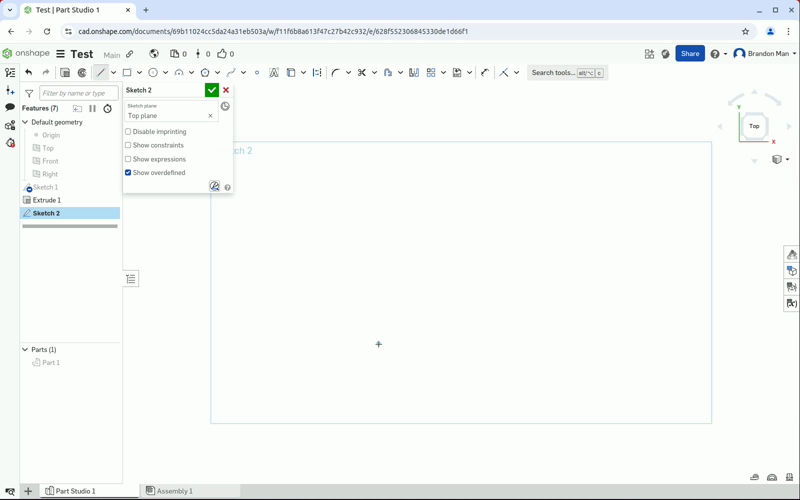
key_down(shift)
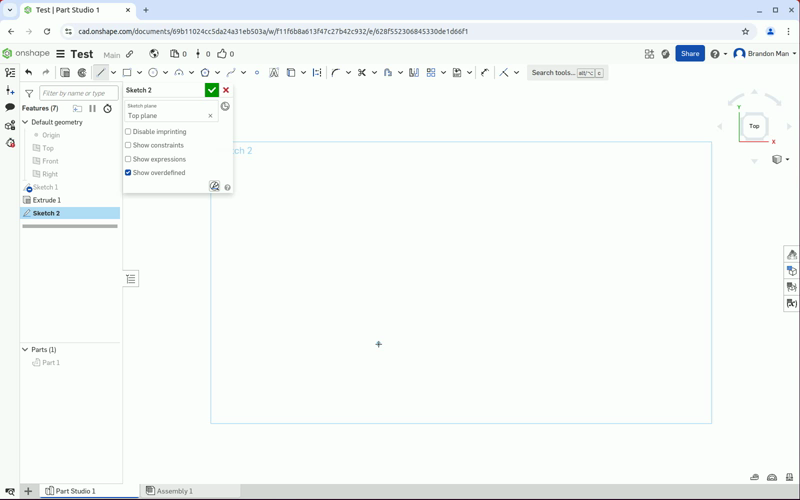
mouse_move(542, 343)
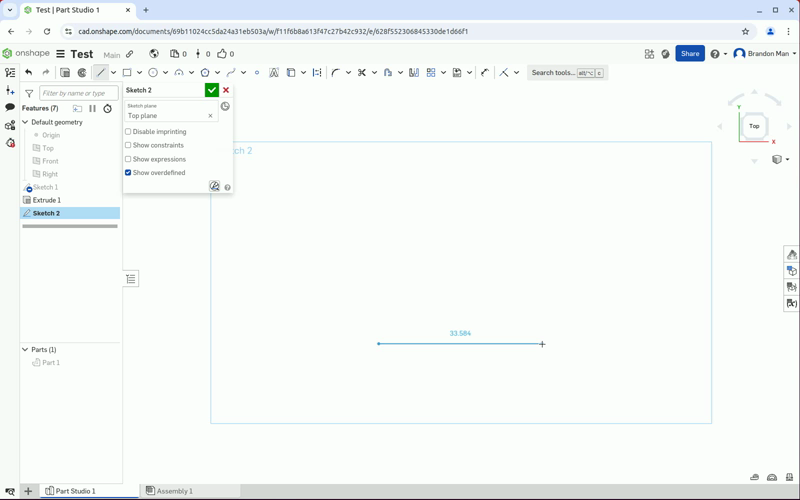
click(542, 343)
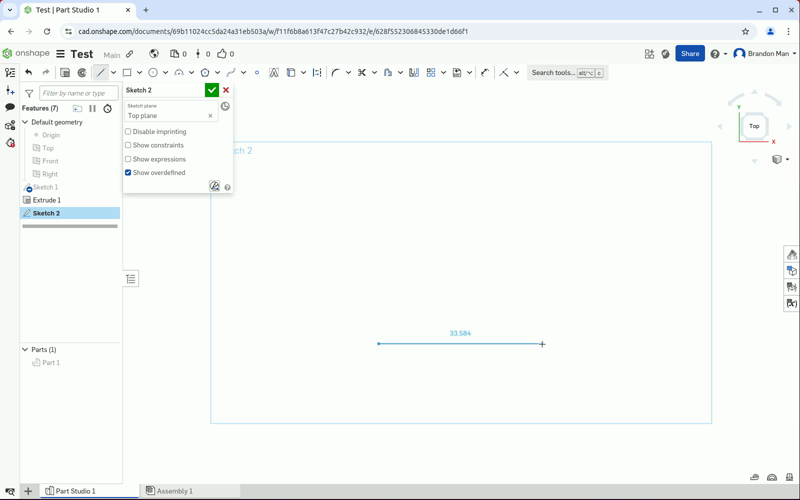
key_up(shift)
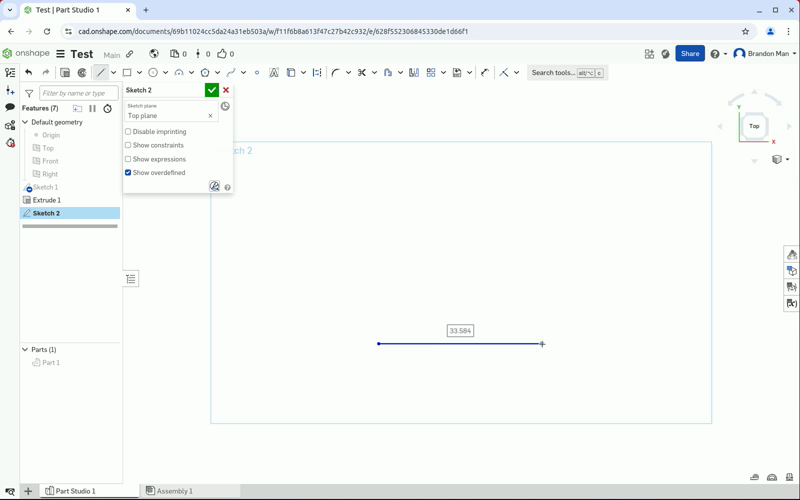
key_down(shift)
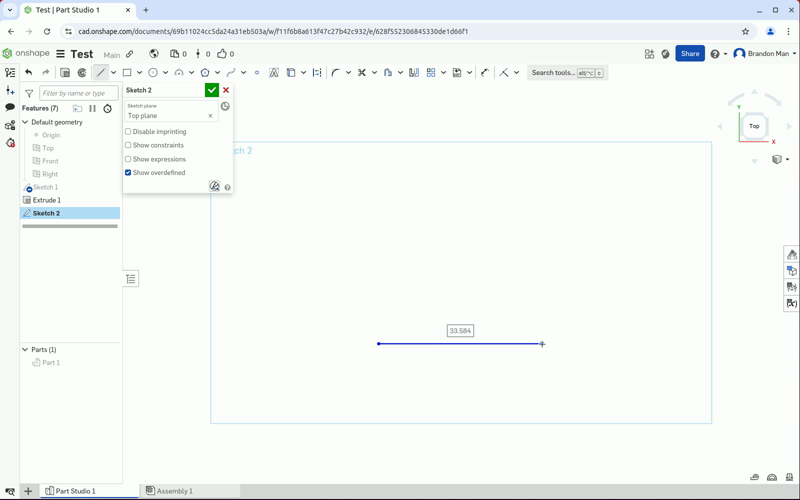
mouse_move(542, 221)
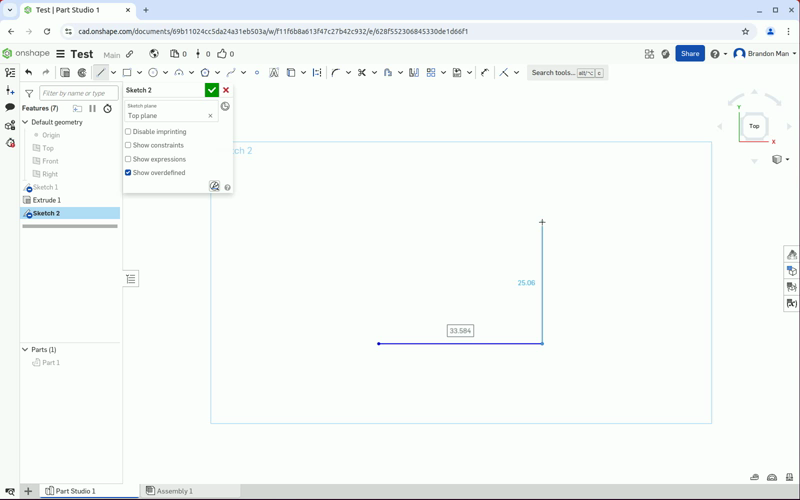
click(542, 221)
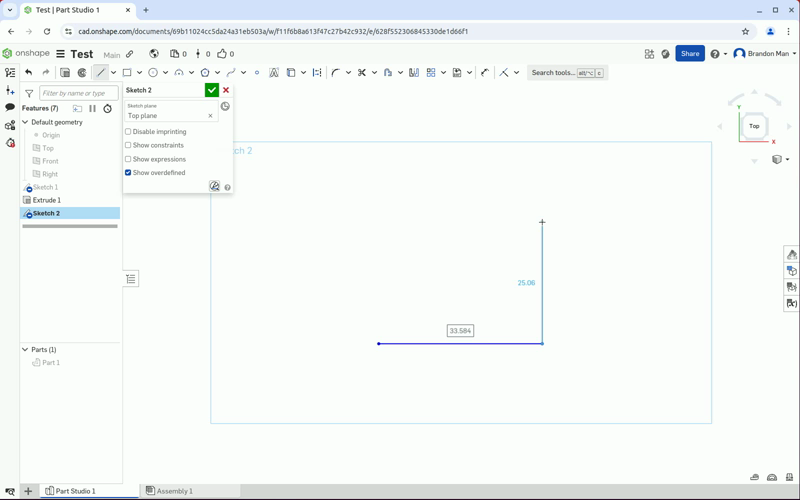
key_up(shift)
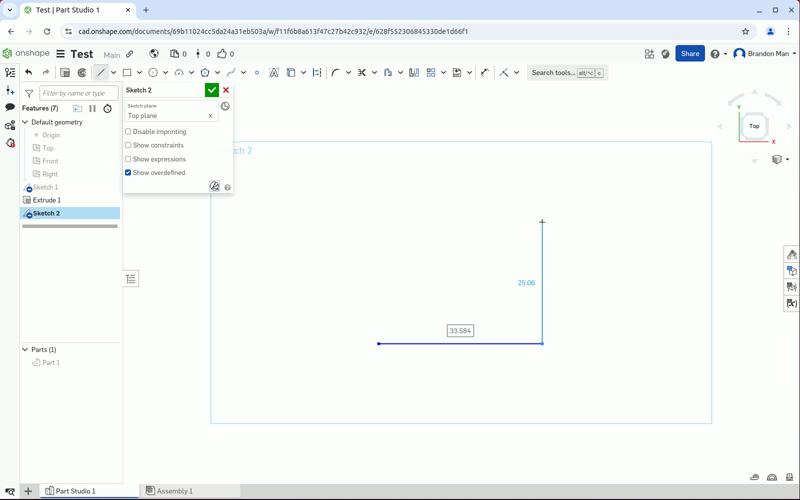
key_down(shift)
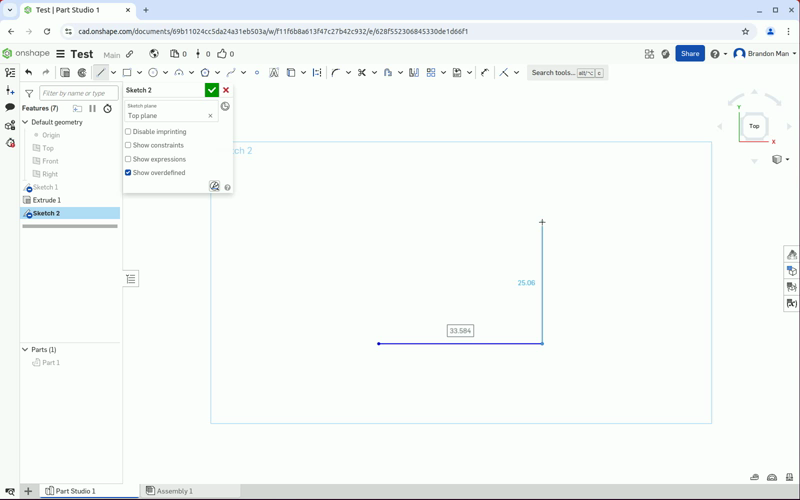
mouse_move(378, 221)
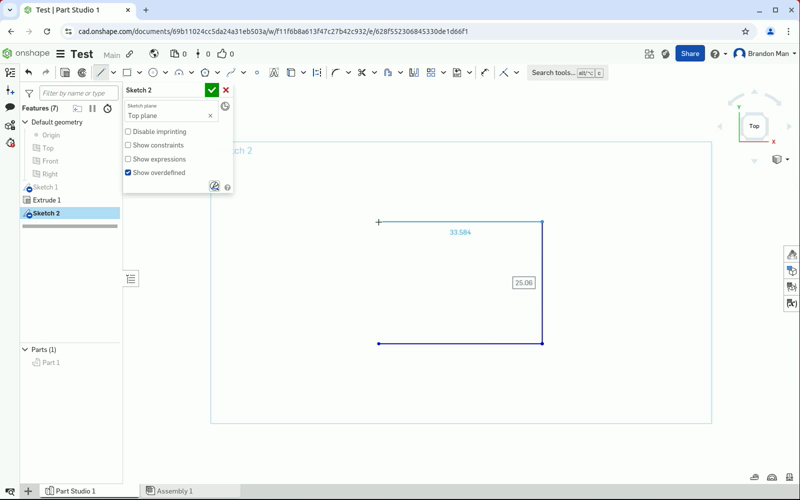
click(378, 221)
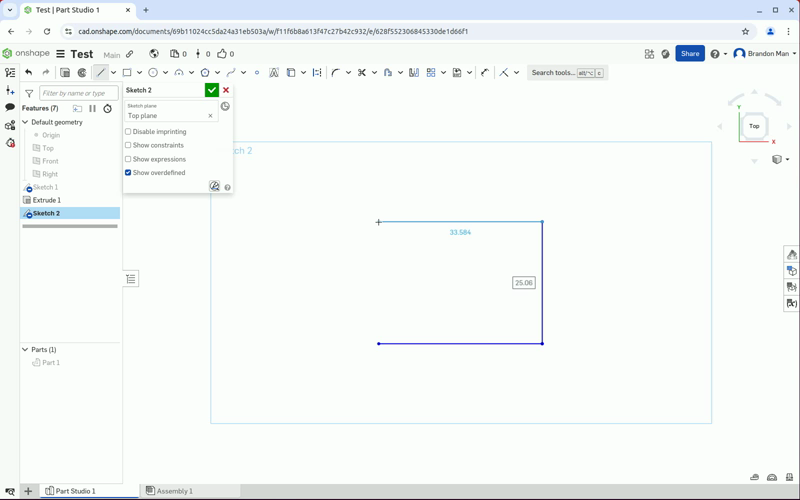
key_up(shift)
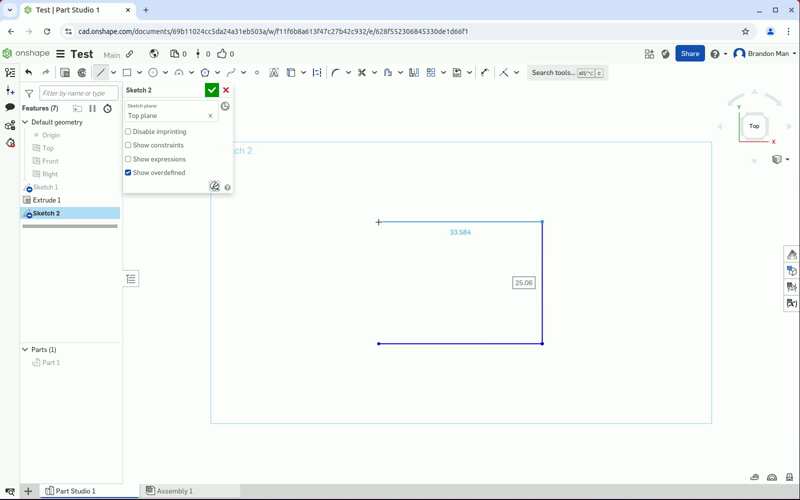
key_down(shift)
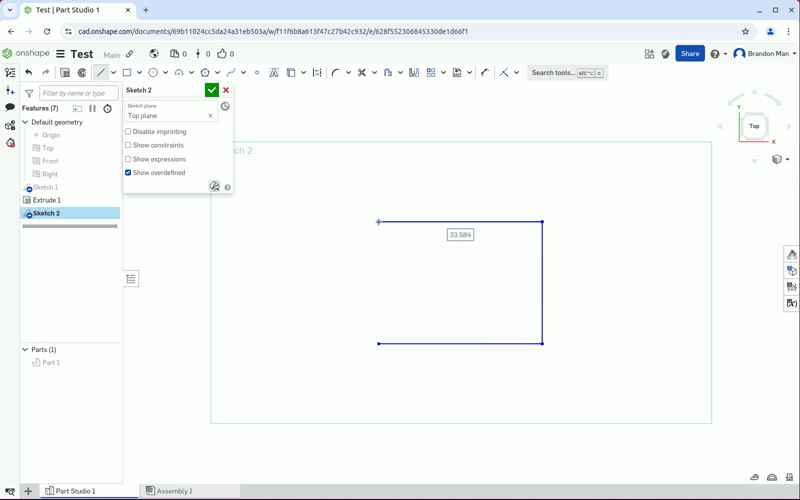
mouse_move(378, 343)
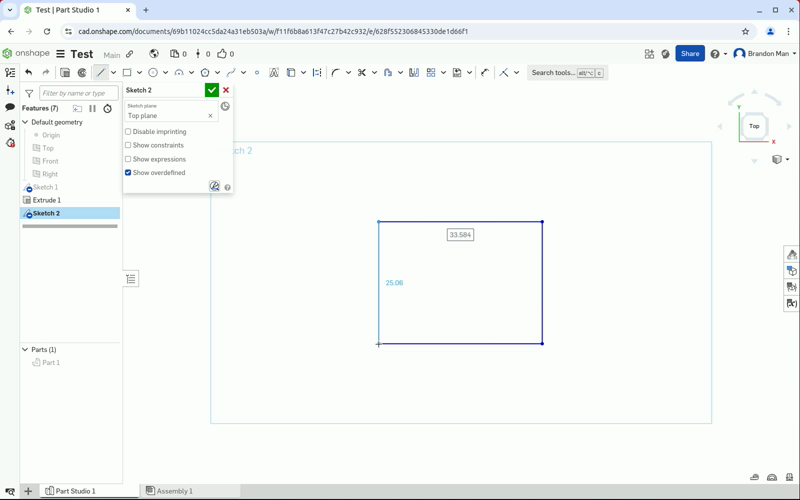
key_up(shift)
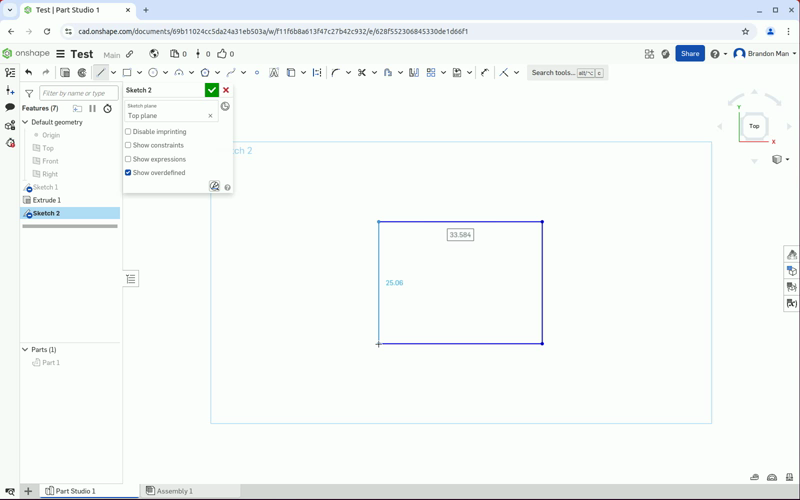
click(378, 343)
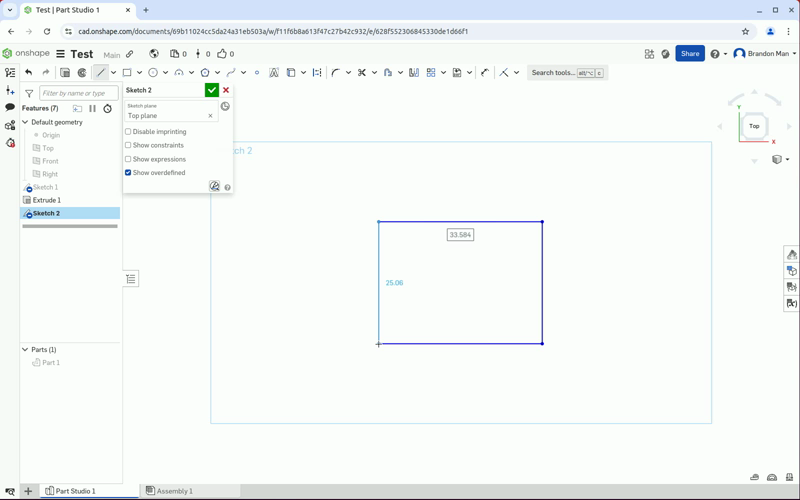
key(esc)
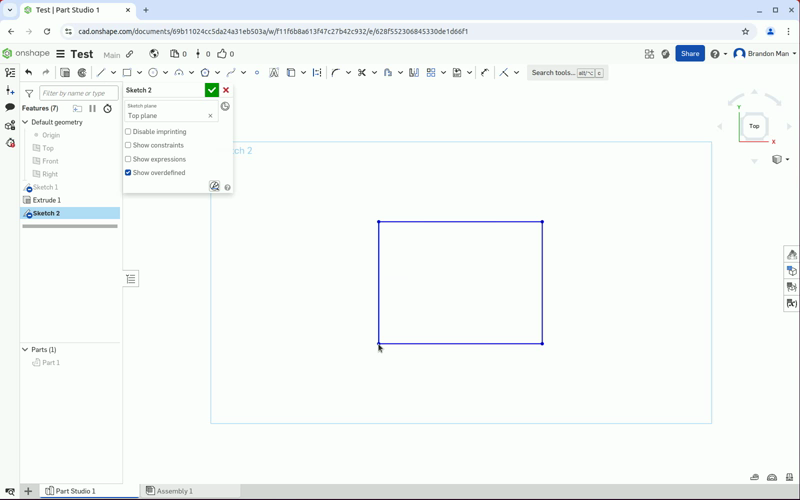
mouse_move(519, 312)
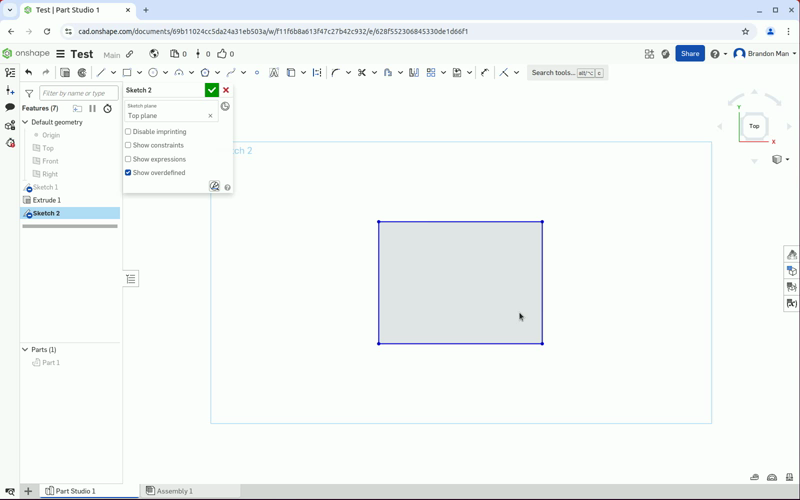
click(519, 312)
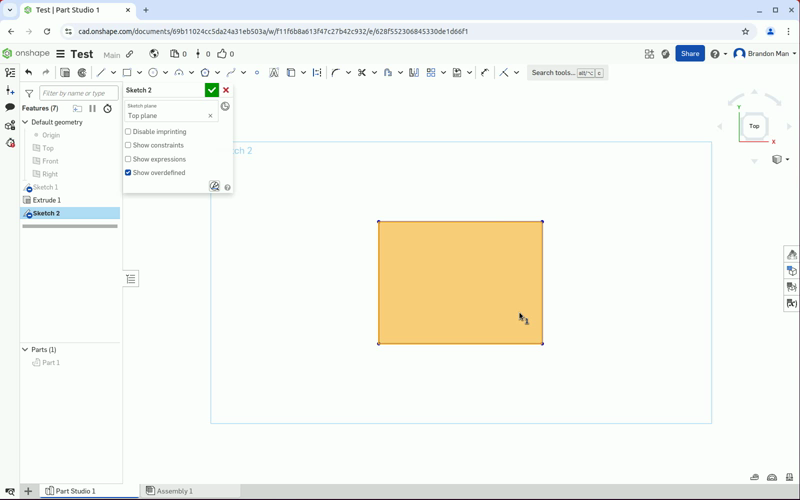
mouse_move(73, 352)
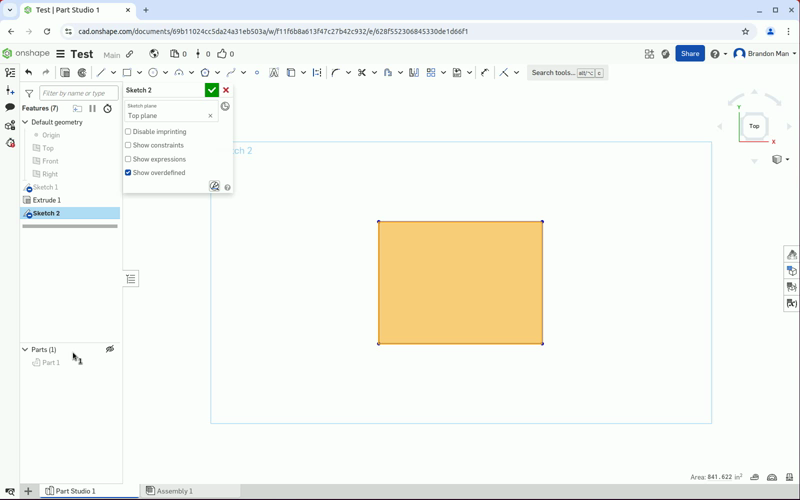
key(shift+y)
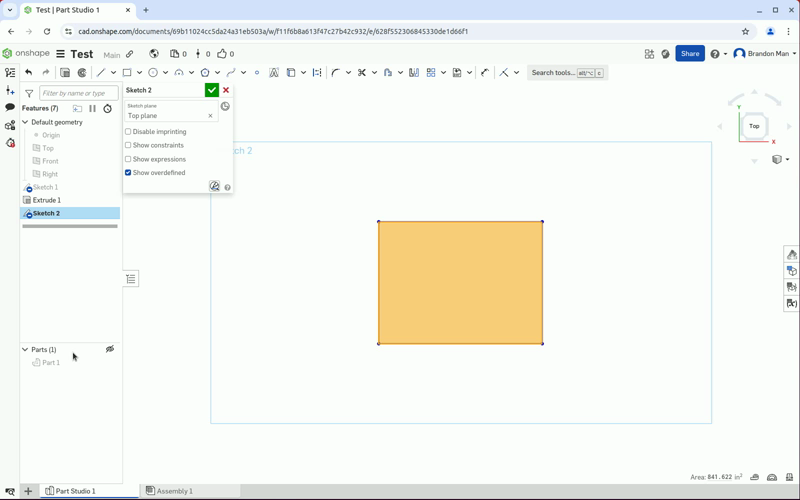
key(shift+e)
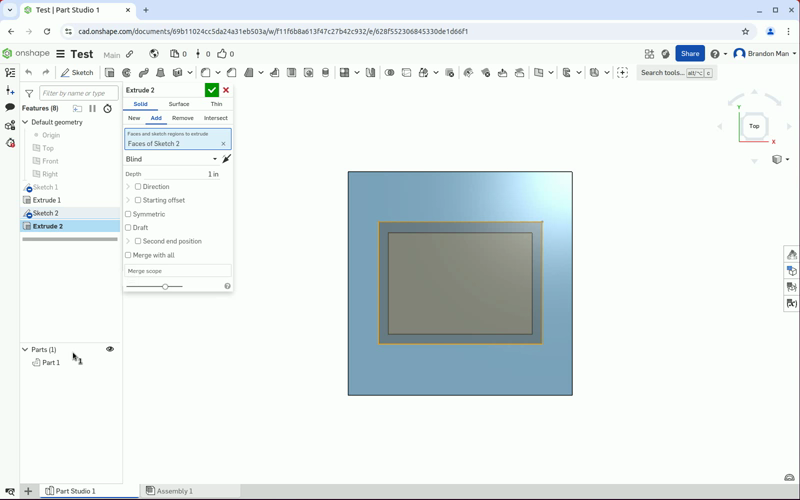
mouse_move(143, 106)
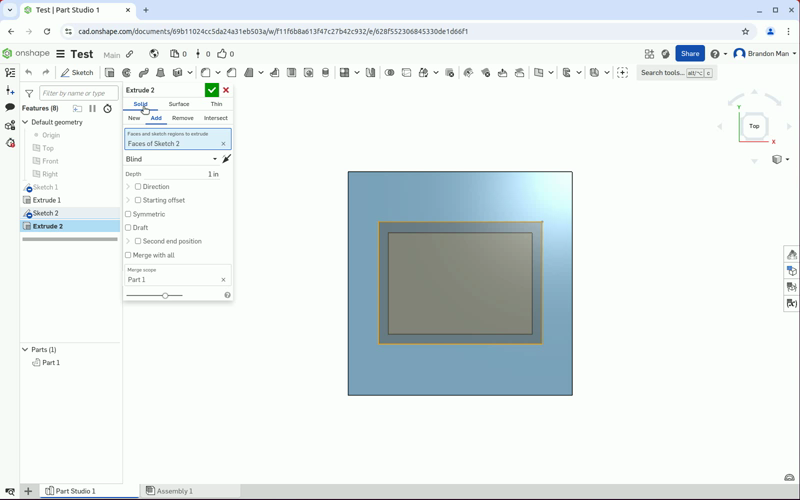
click(143, 106)
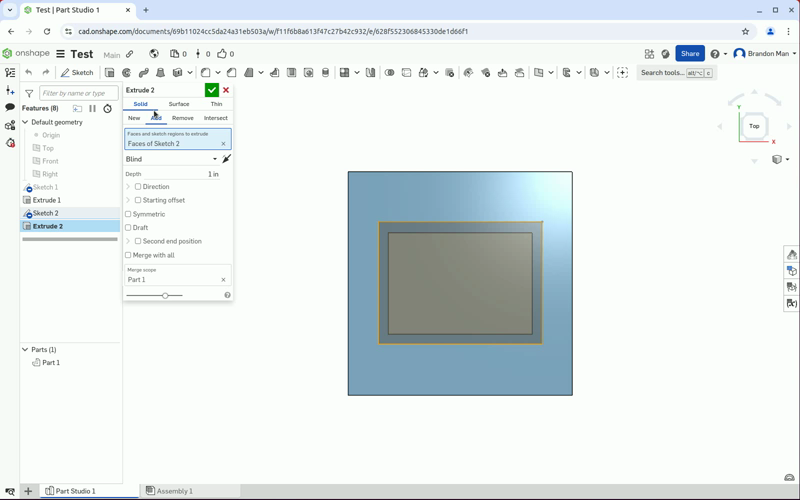
mouse_move(186, 120)
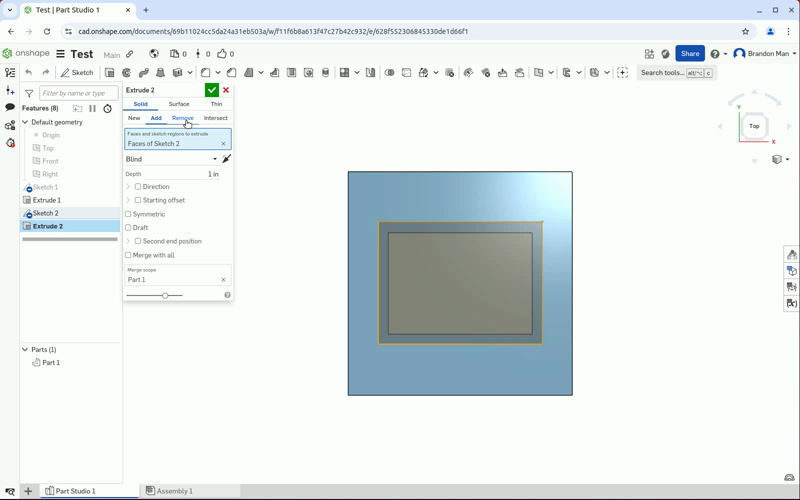
click(186, 120)
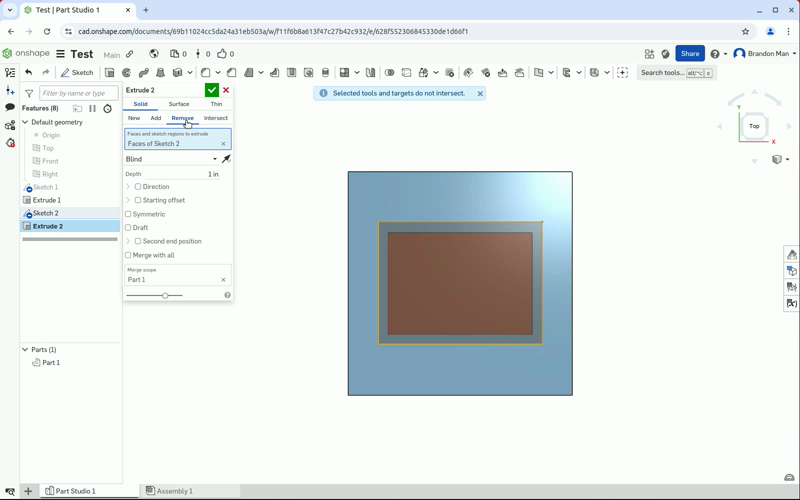
key(tab, 4)
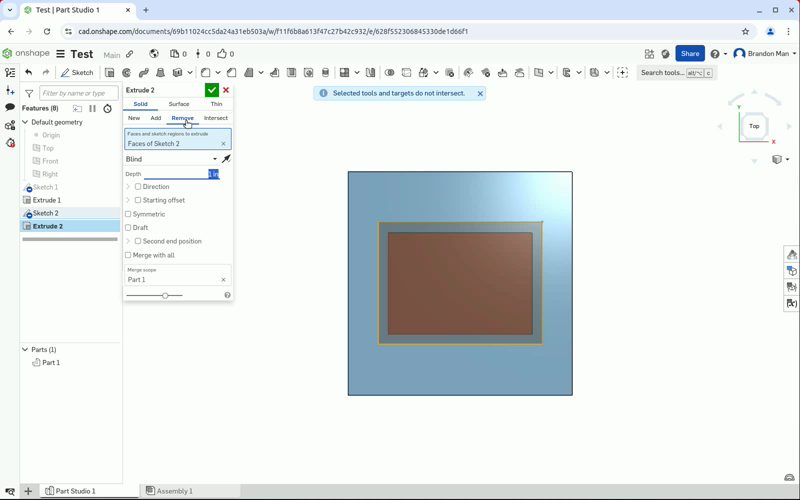
text(-2.166)
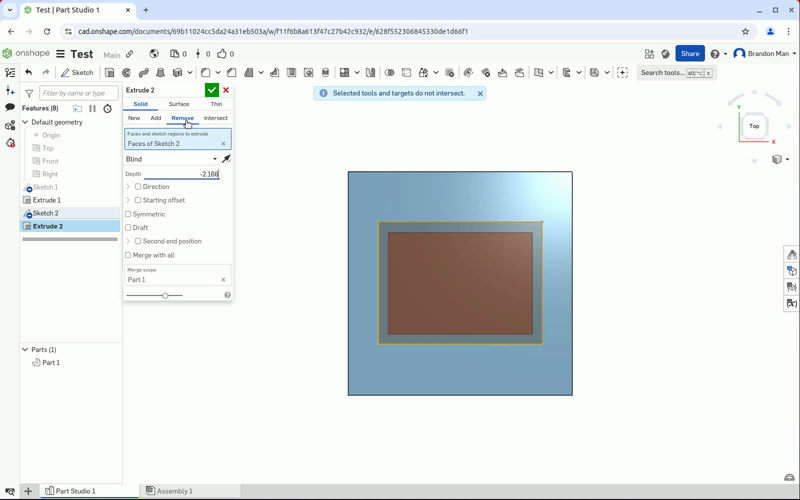
key(tab, 6)
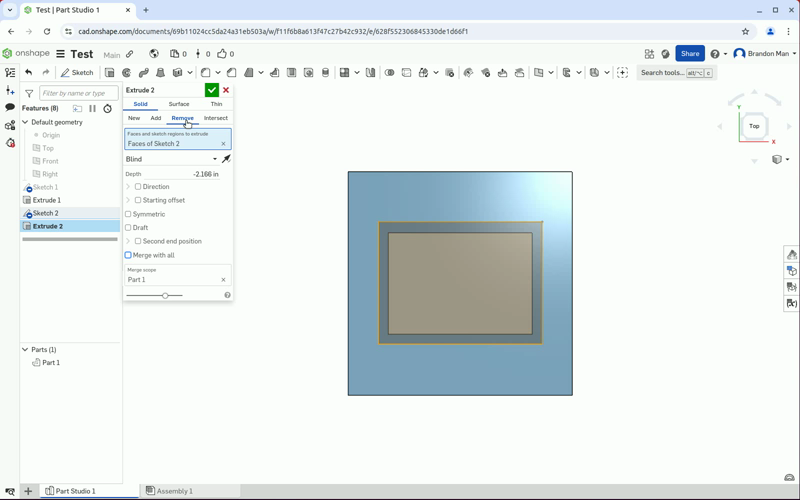
key(space)
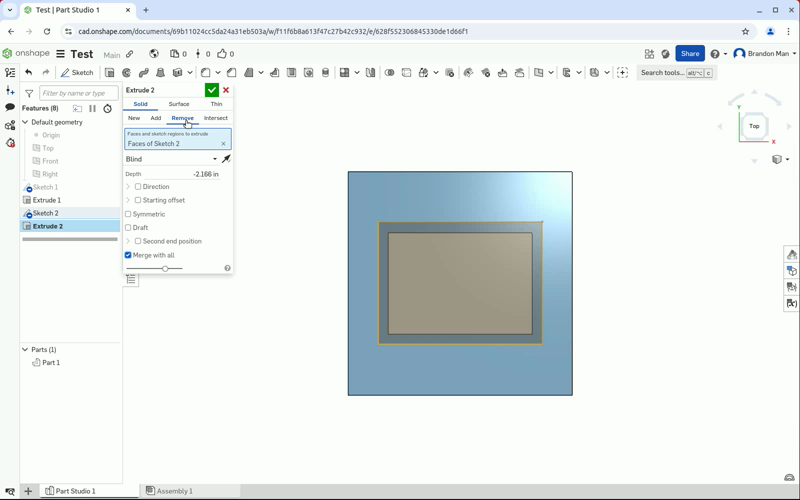
key(enter)
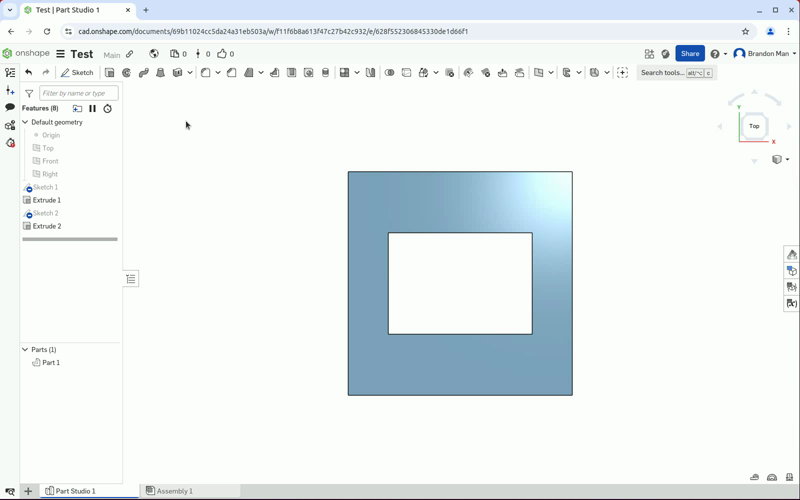
key(shift+h)
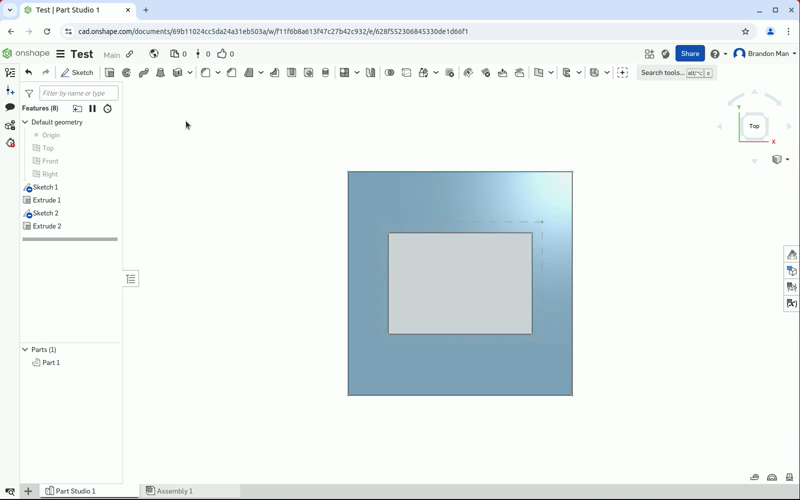
key(shift+h)
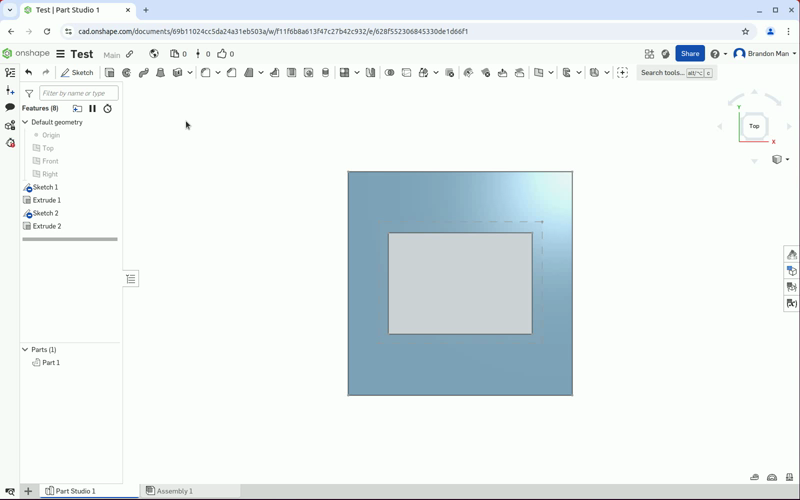
key(shift+7)
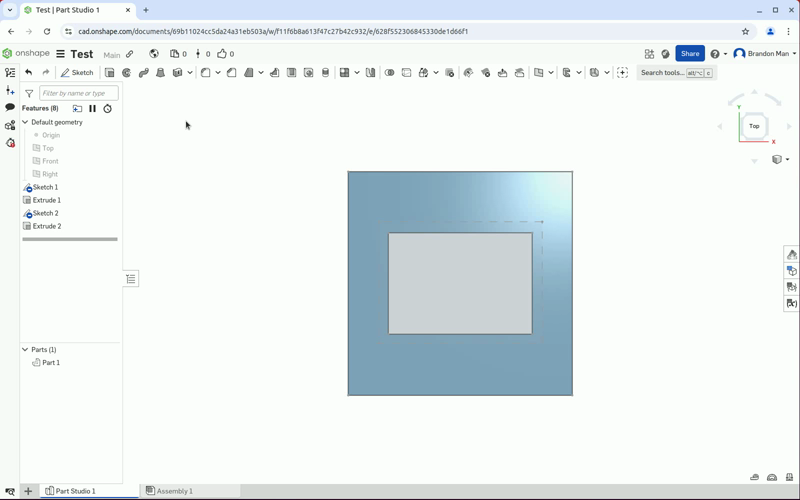
key(up, 3)
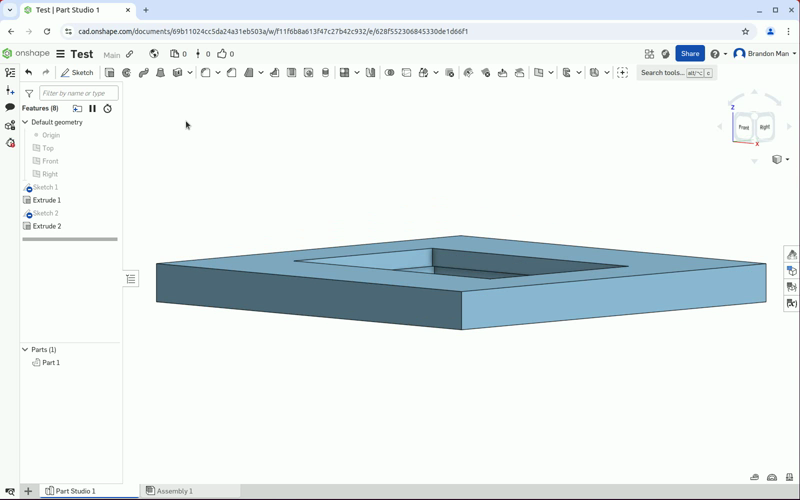
key(left, 3)
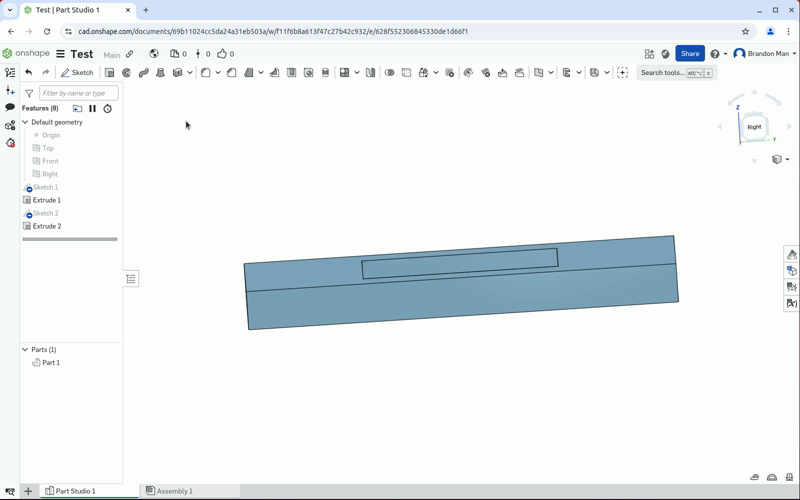
key(right, 3)
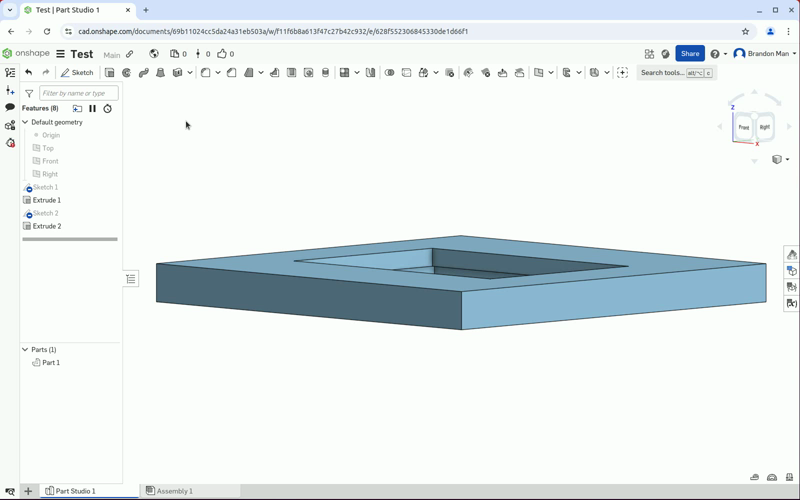
key(down, 3)
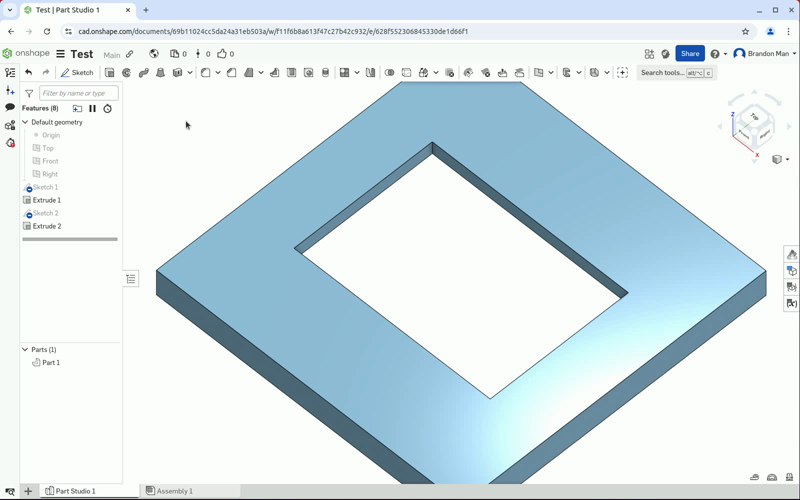
mouse_move(73, 189)
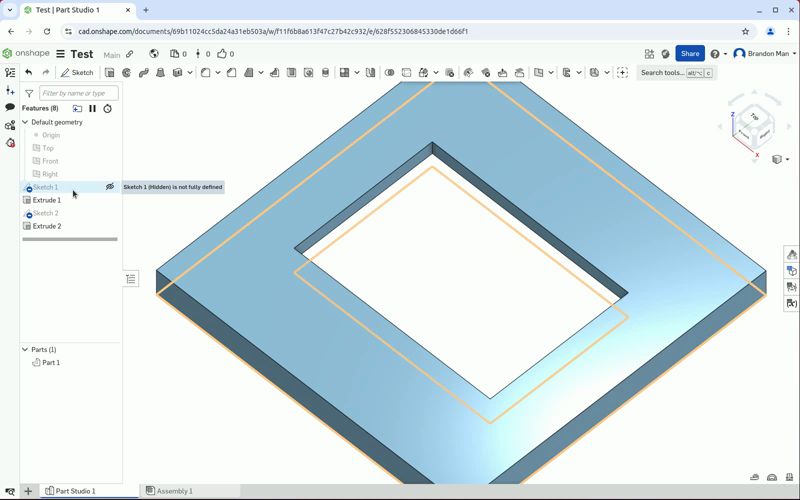
click(73, 189)